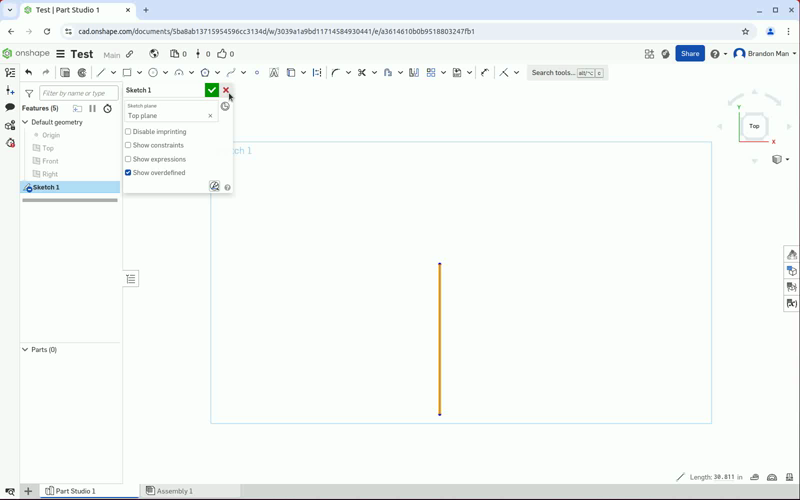
key(shift+h)
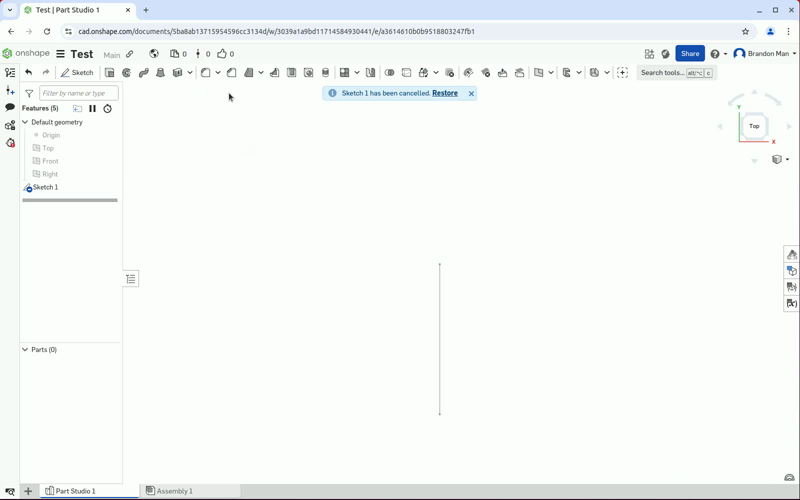
key(shift+s)
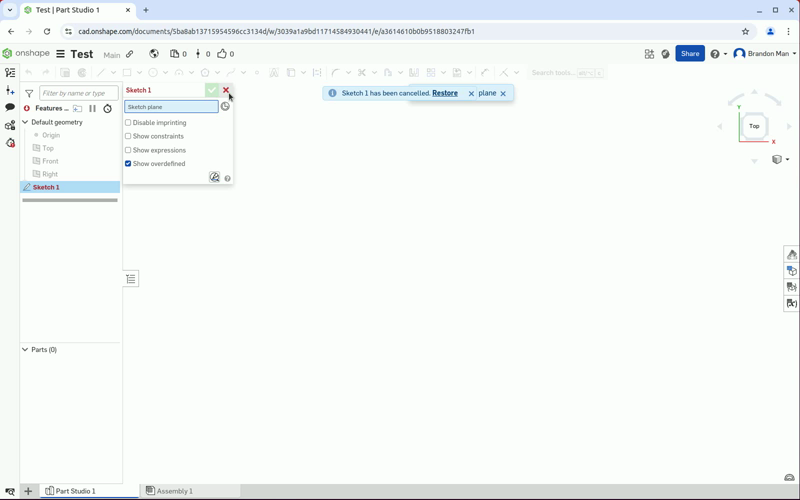
mouse_move(73, 150)
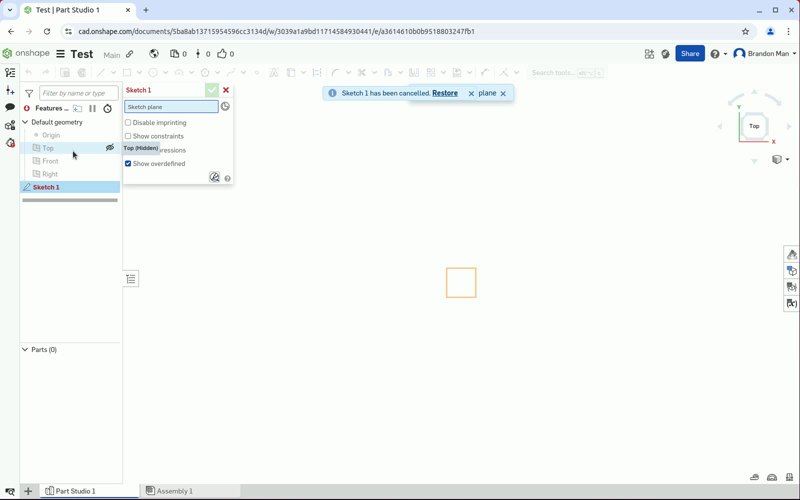
click(73, 150)
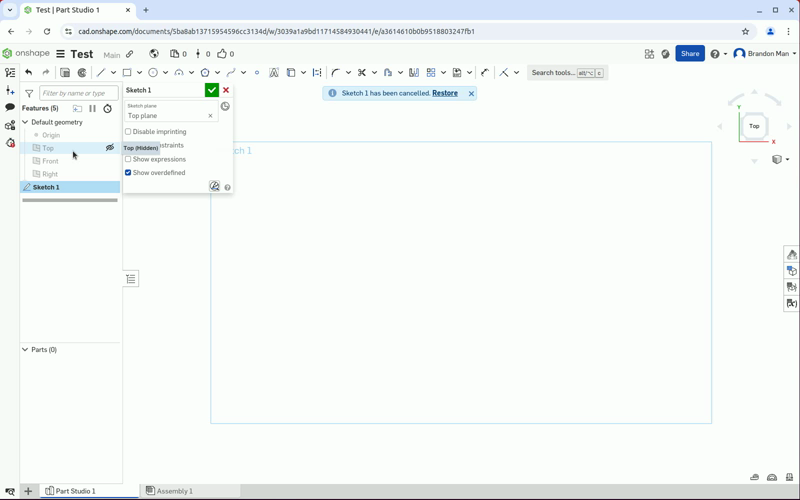
mouse_move(73, 352)
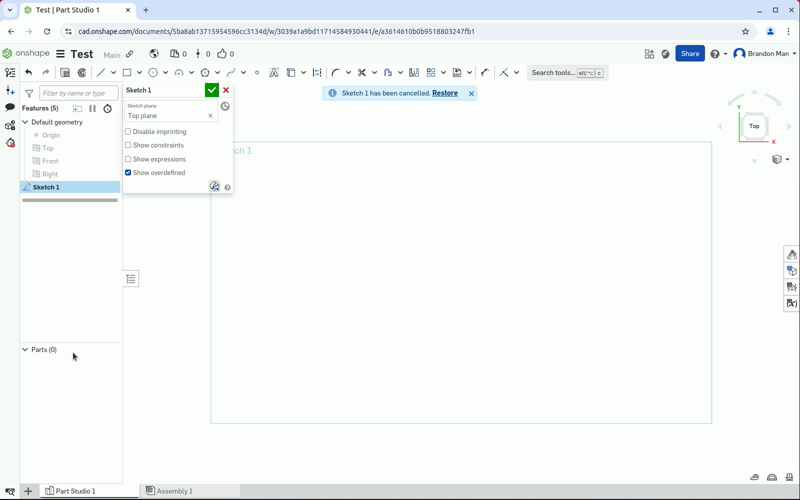
key(y)
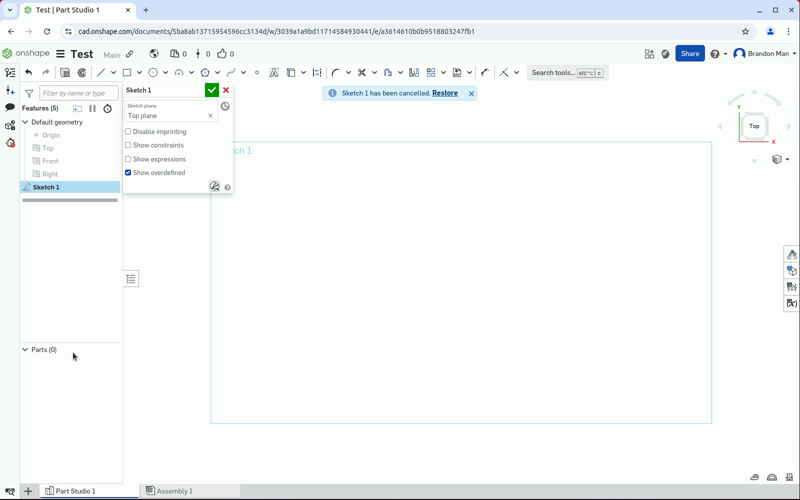
key(l)
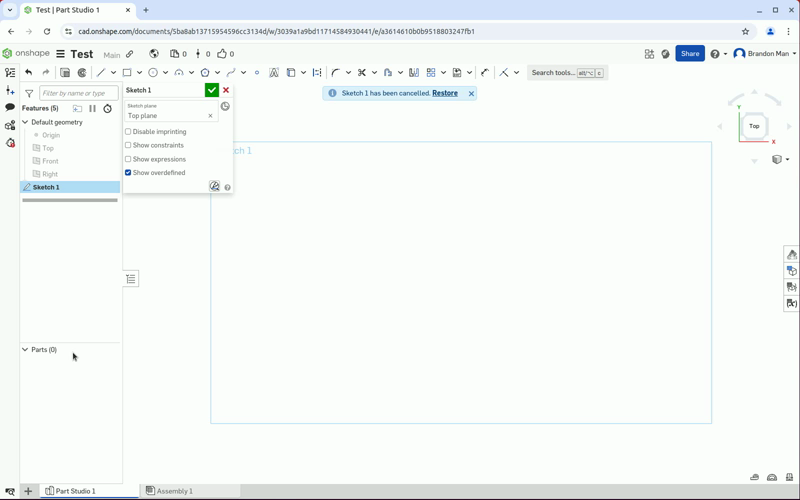
key_down(shift)
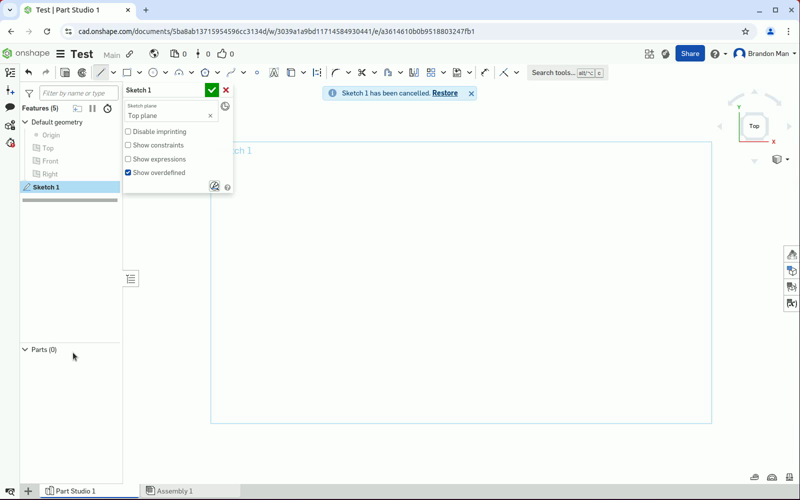
mouse_move(348, 294)
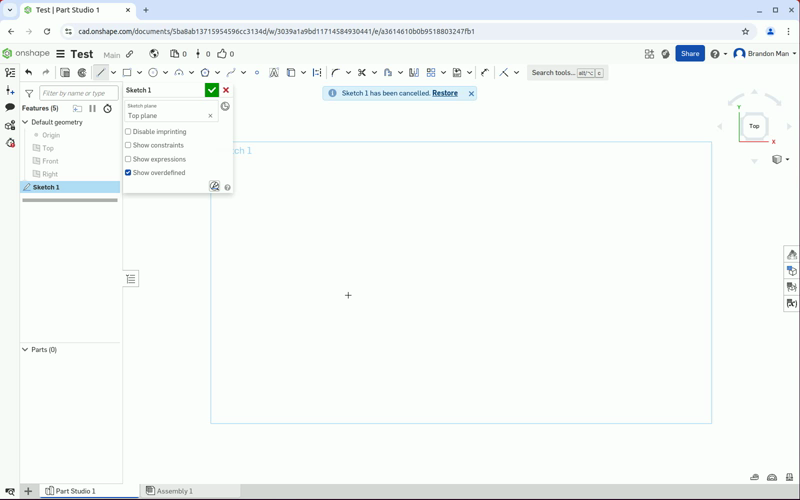
click(348, 294)
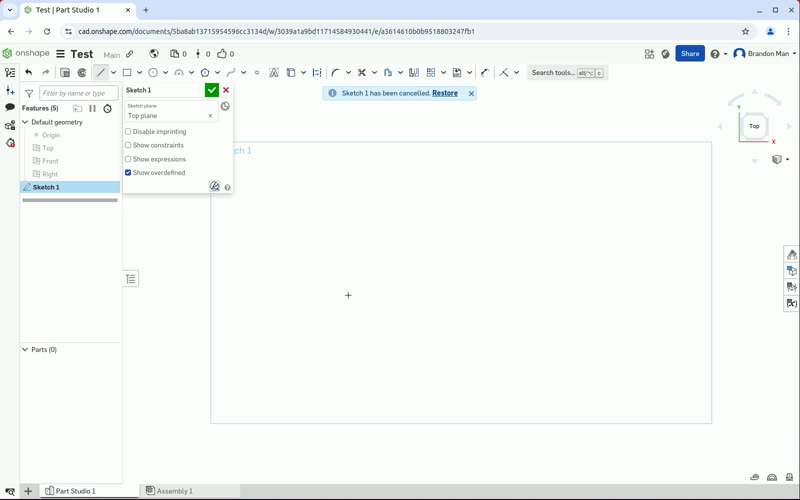
key_up(shift)
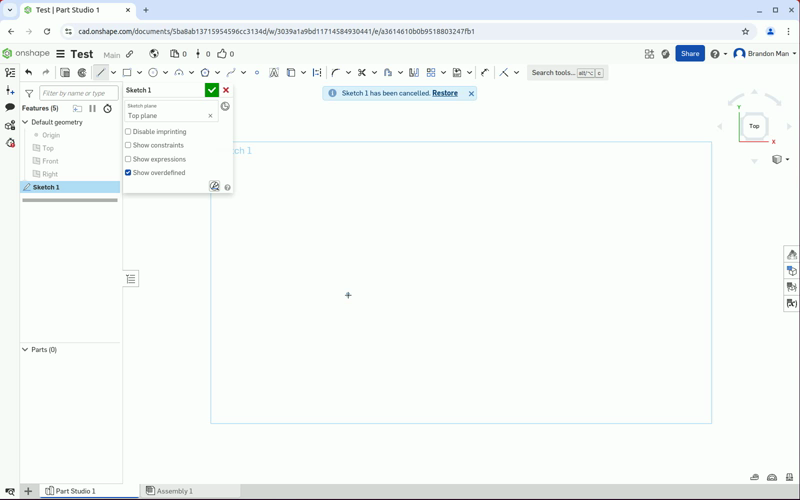
key_down(shift)
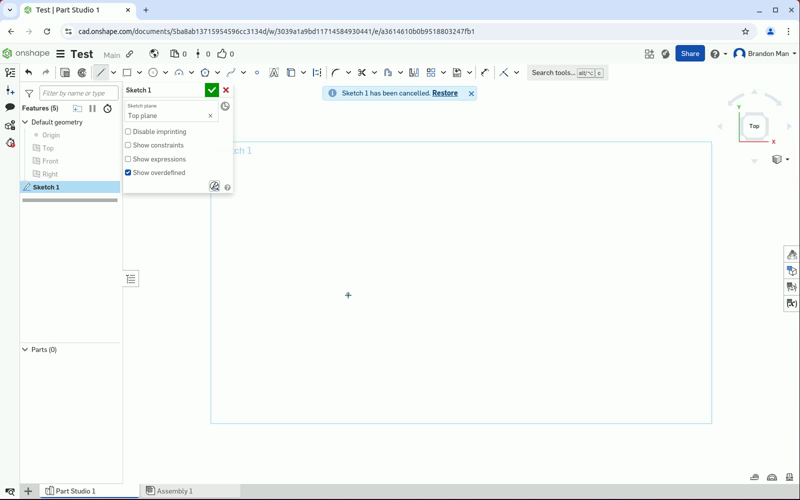
mouse_move(572, 294)
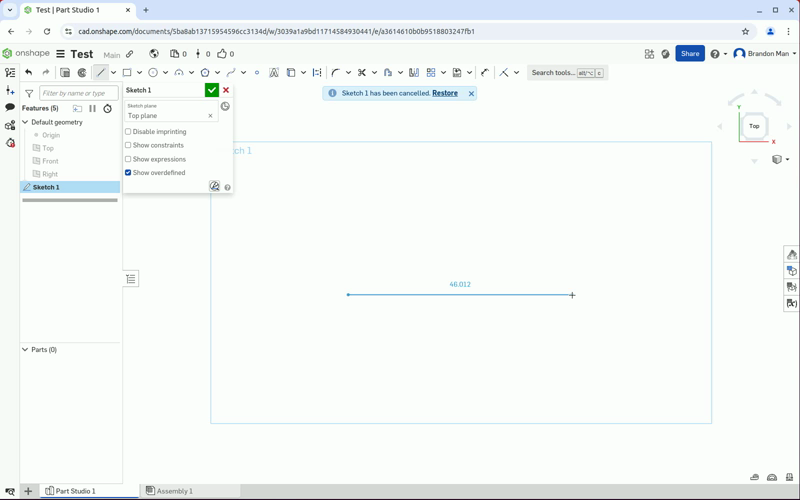
click(572, 294)
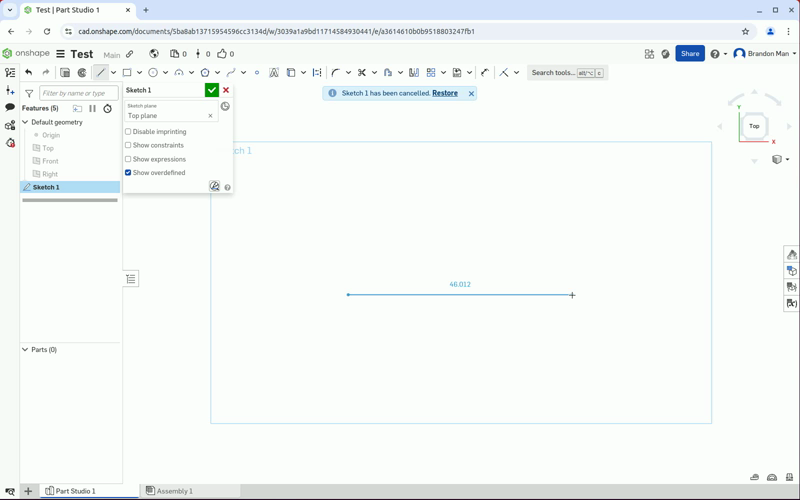
key_up(shift)
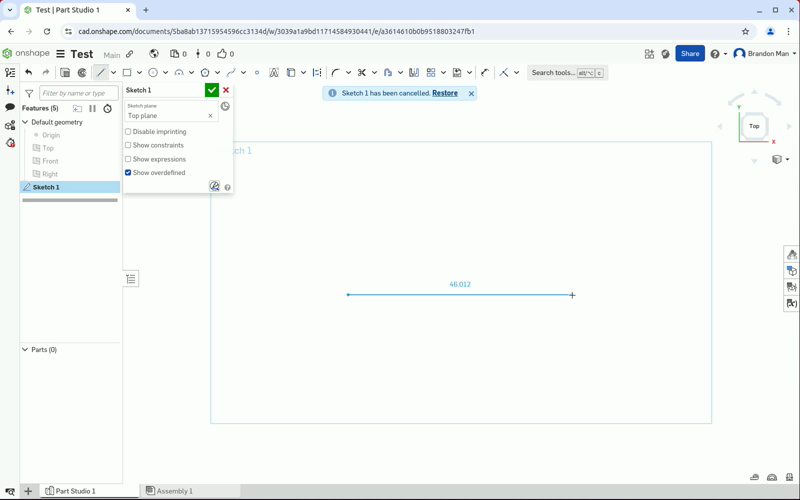
key_down(shift)
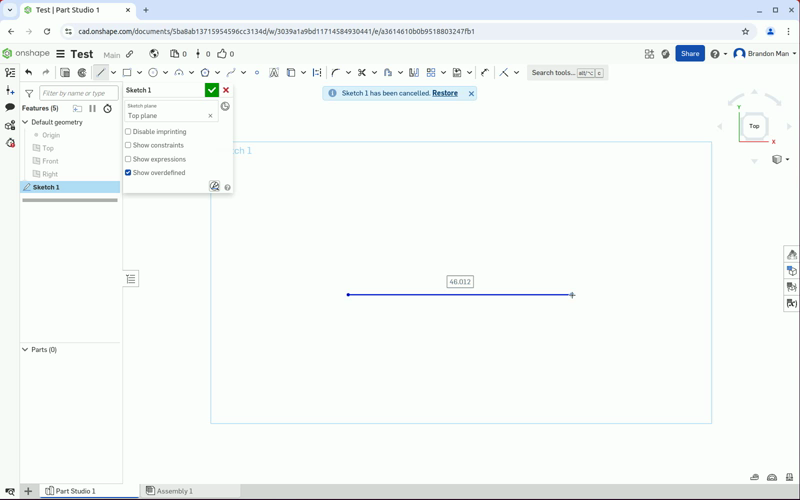
mouse_move(589, 294)
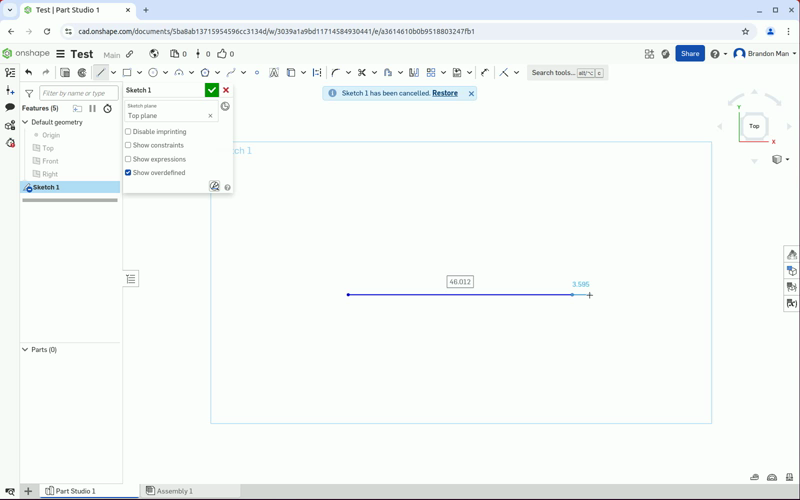
mouse_move(572, 270)
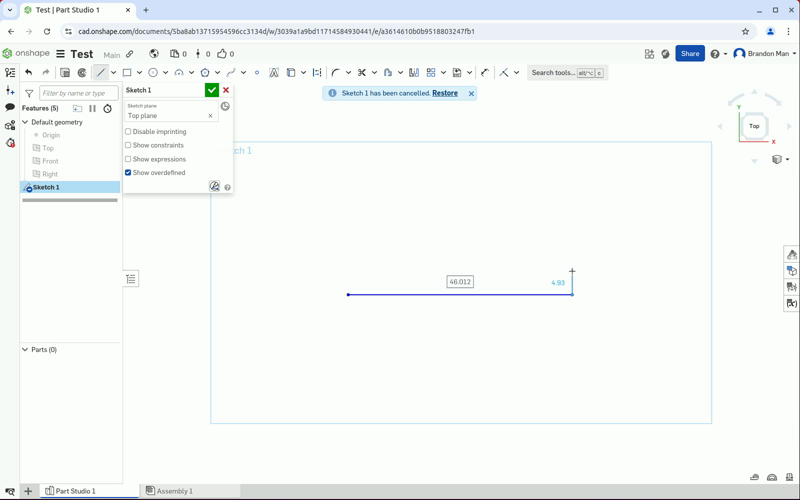
click(572, 270)
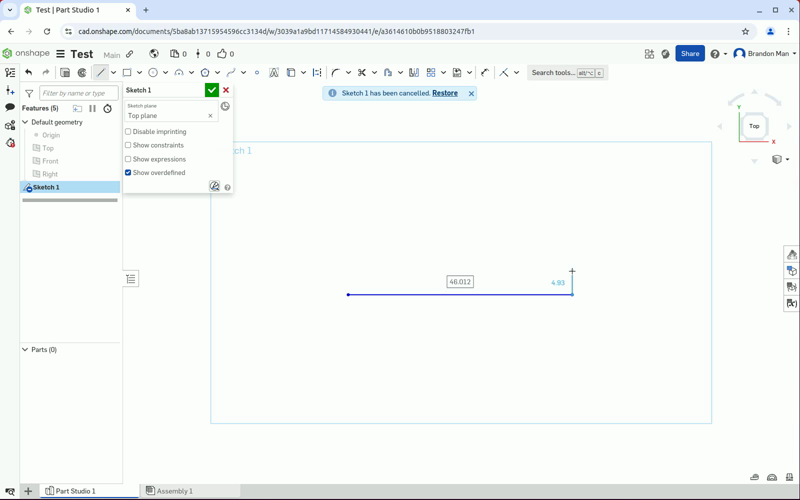
key_up(shift)
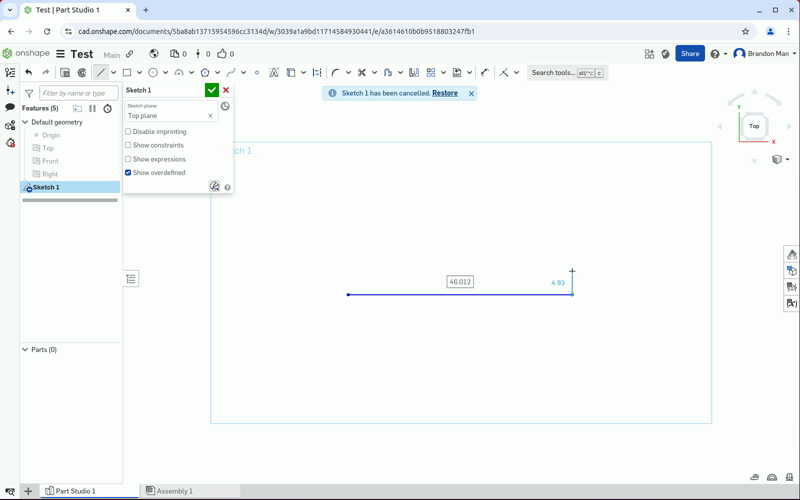
key_down(shift)
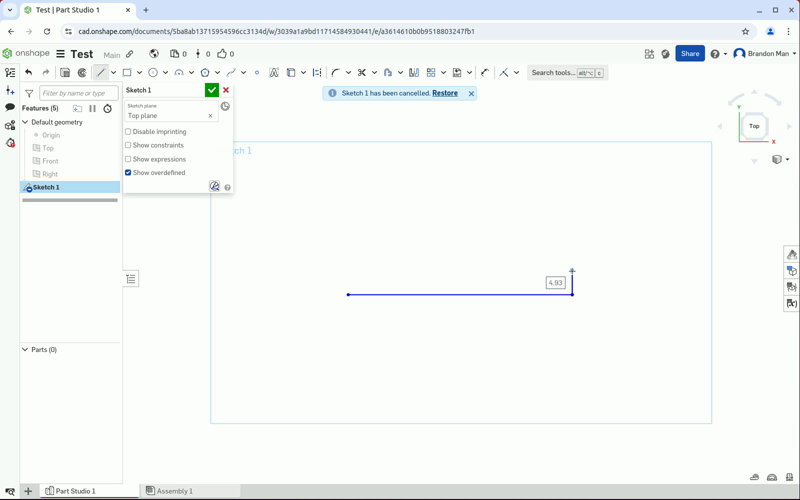
mouse_move(348, 270)
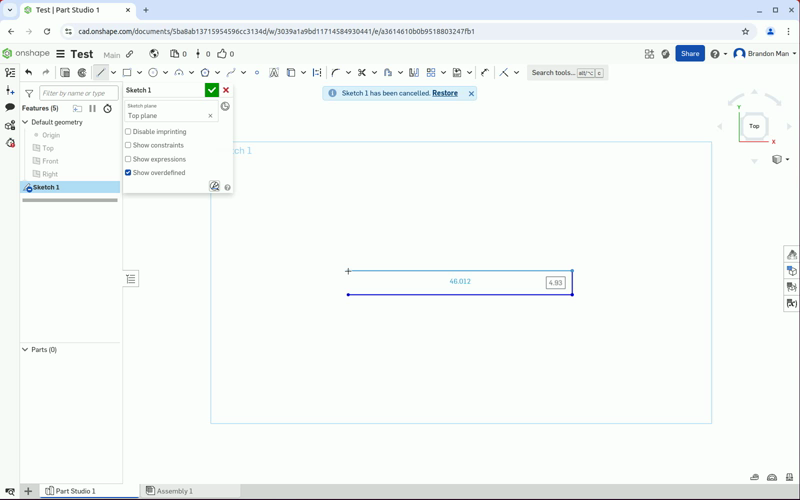
click(348, 270)
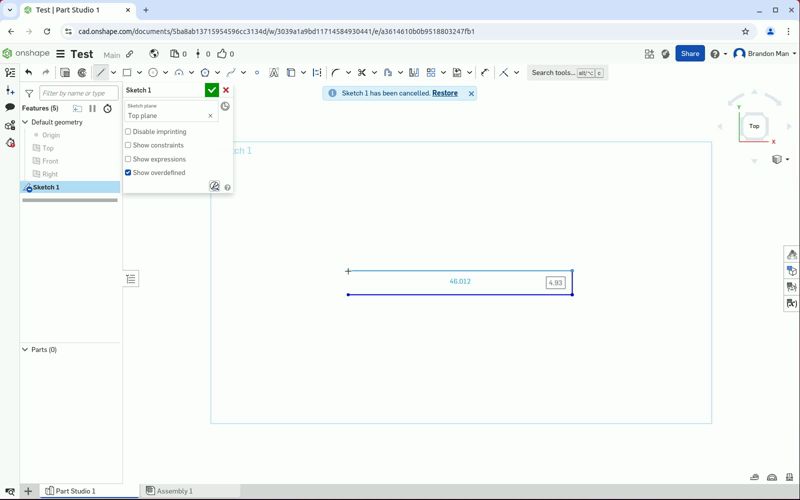
key_up(shift)
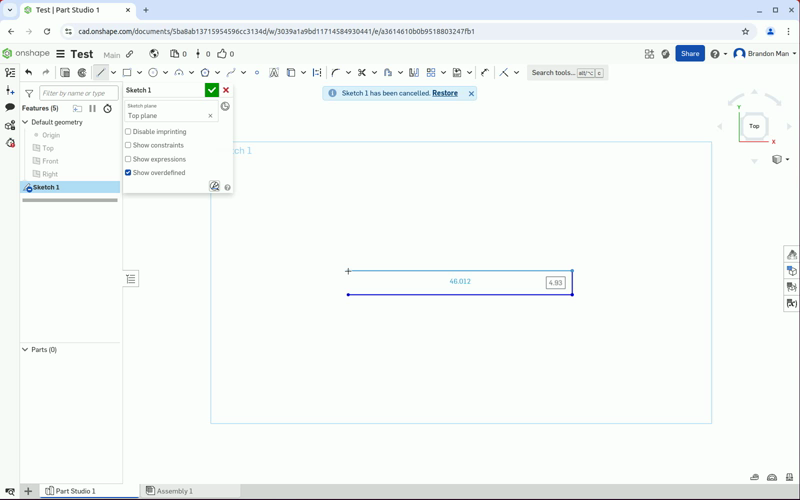
mouse_move(378, 270)
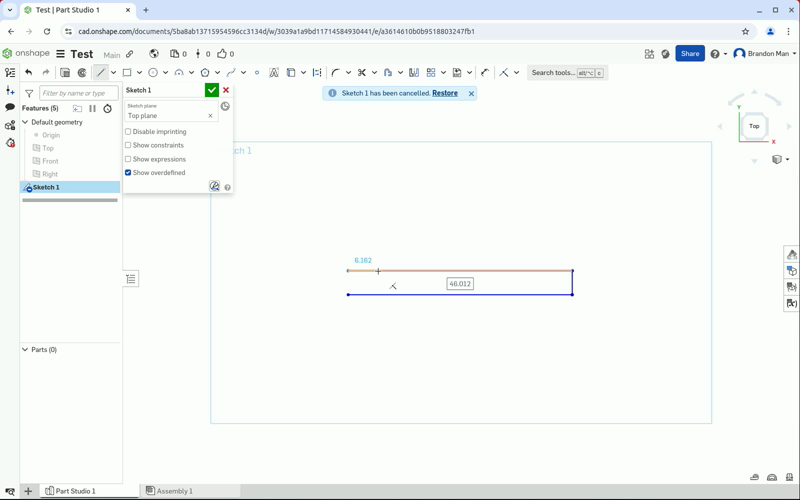
key_down(shift)
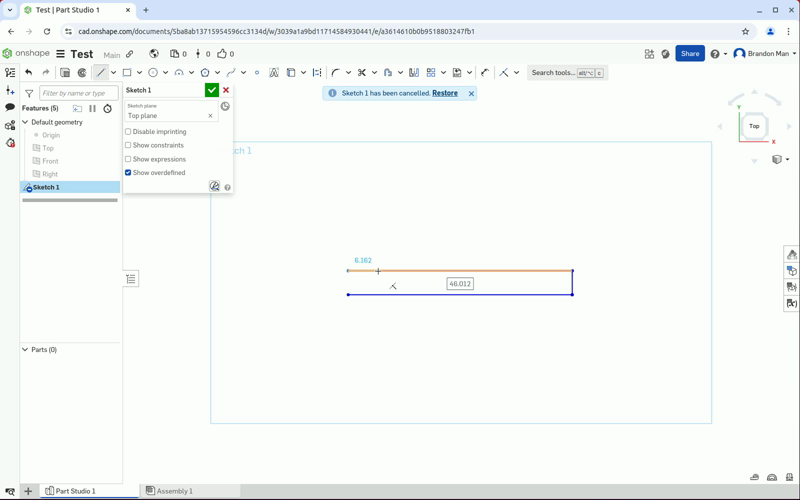
mouse_move(348, 294)
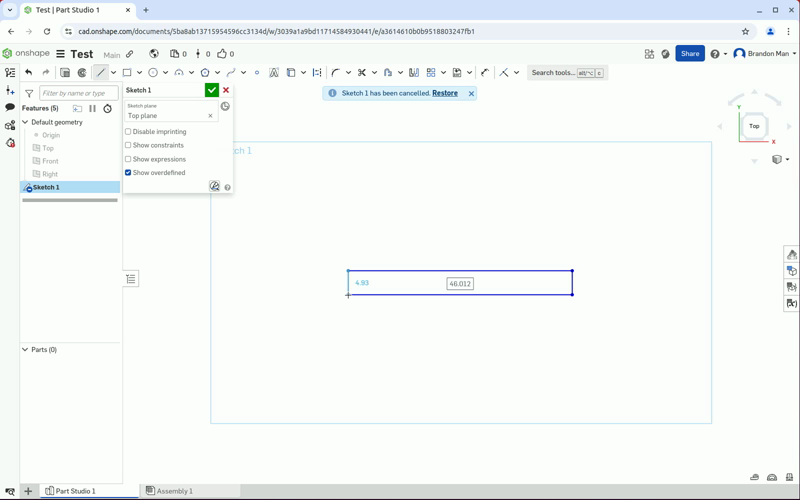
key_up(shift)
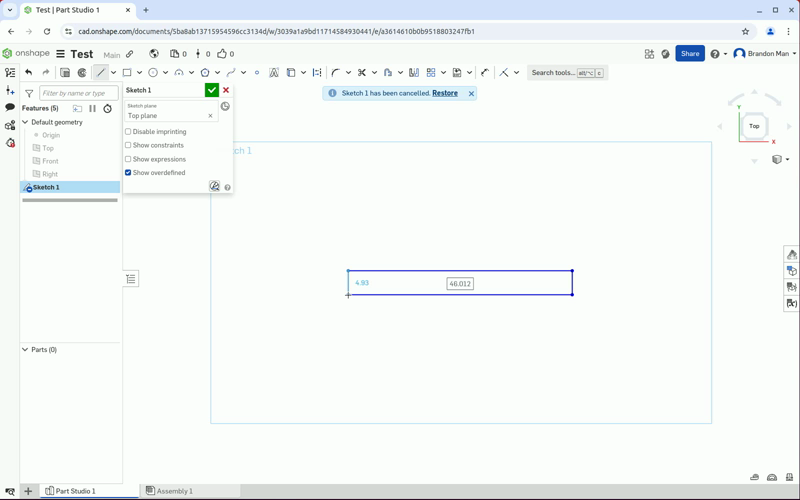
click(348, 294)
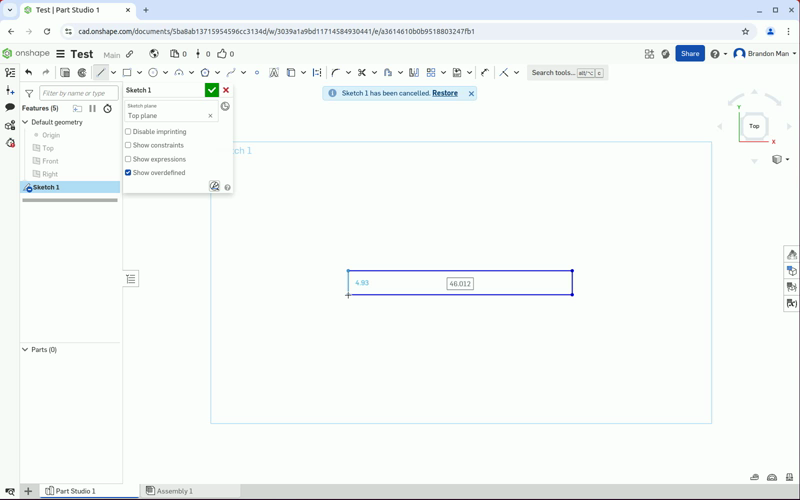
key(esc)
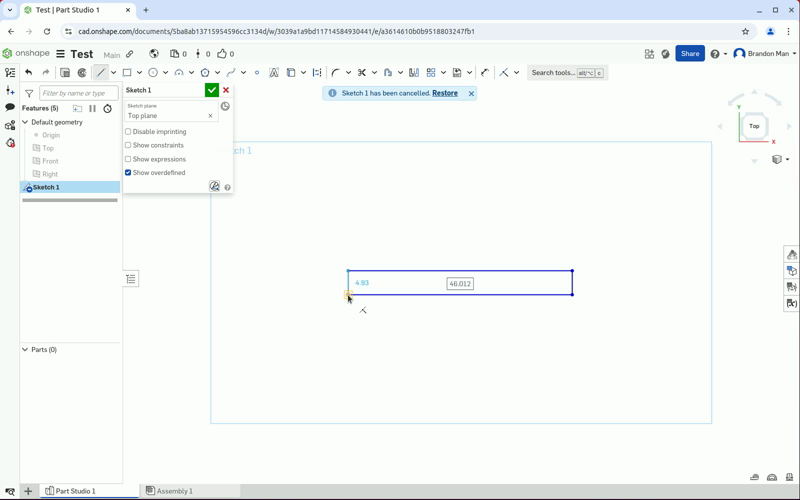
mouse_move(469, 285)
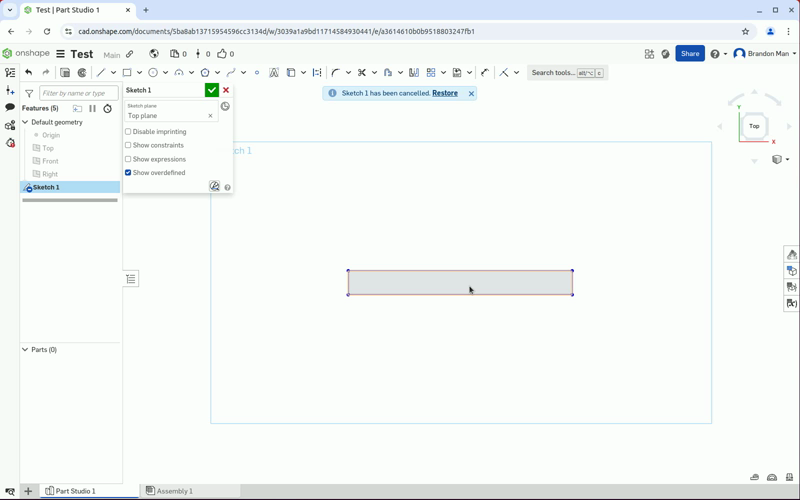
click(469, 285)
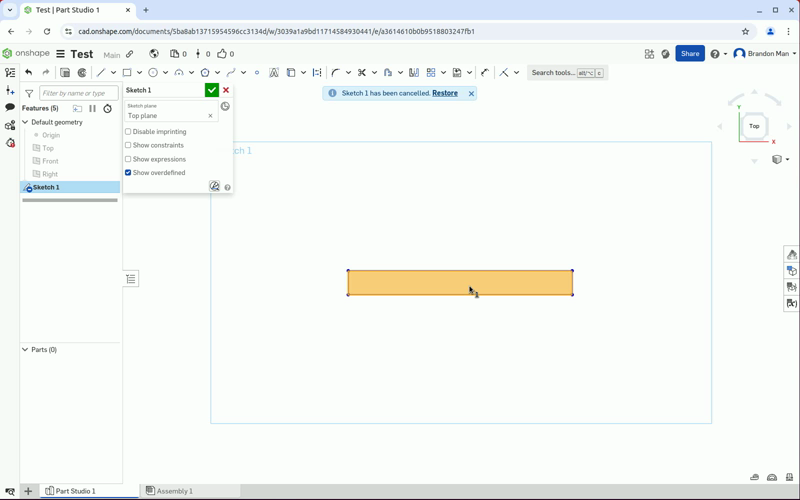
mouse_move(73, 352)
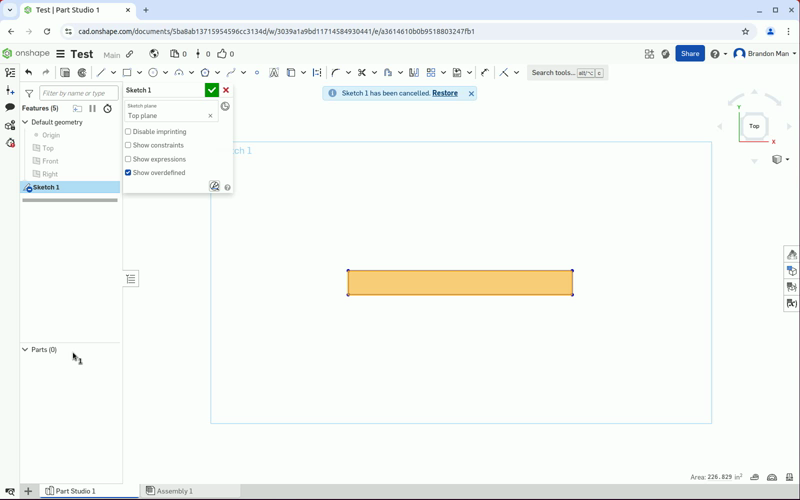
key(shift+y)
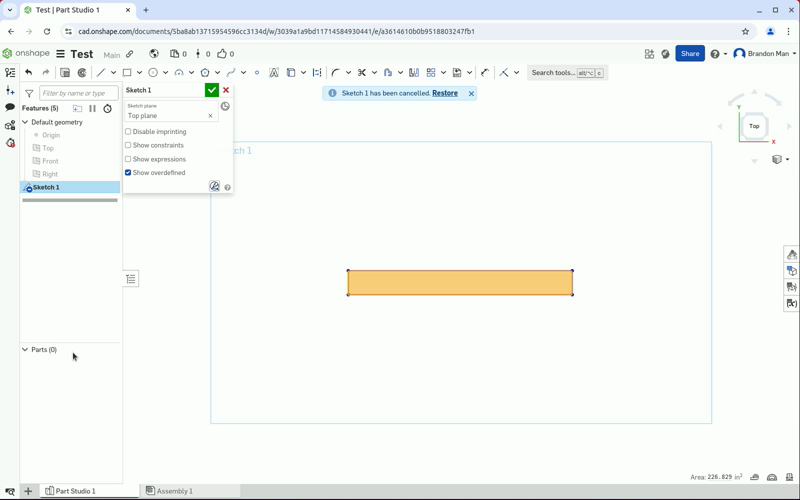
key(shift+e)
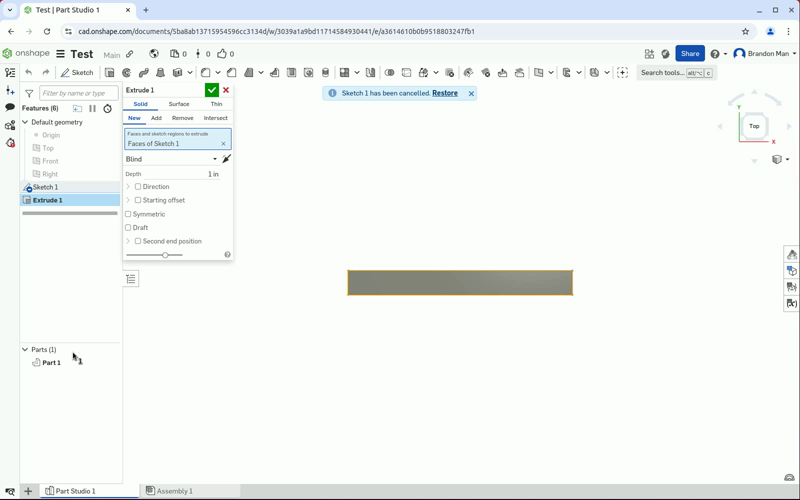
mouse_move(143, 106)
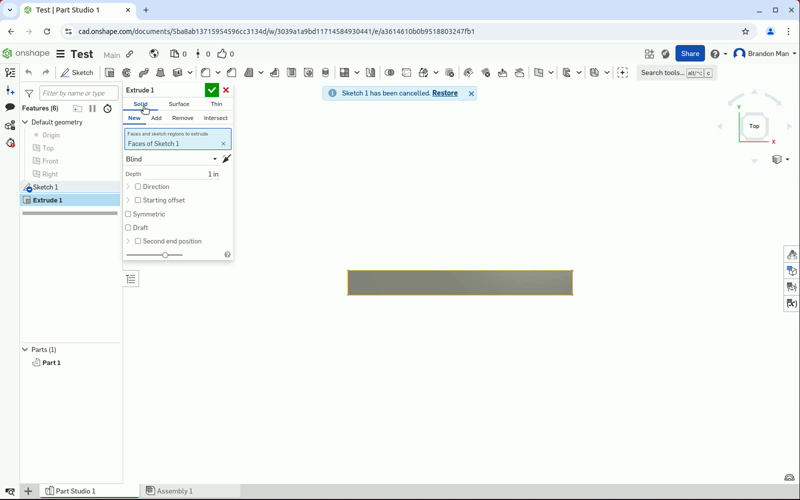
click(143, 106)
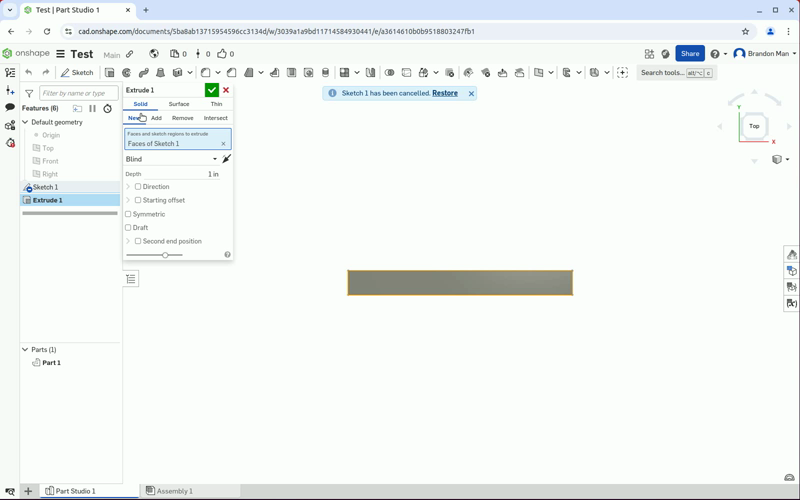
mouse_move(137, 120)
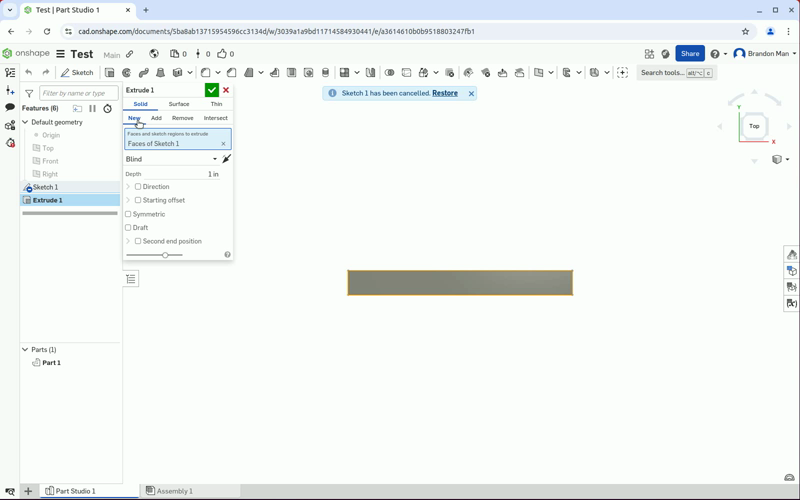
click(137, 120)
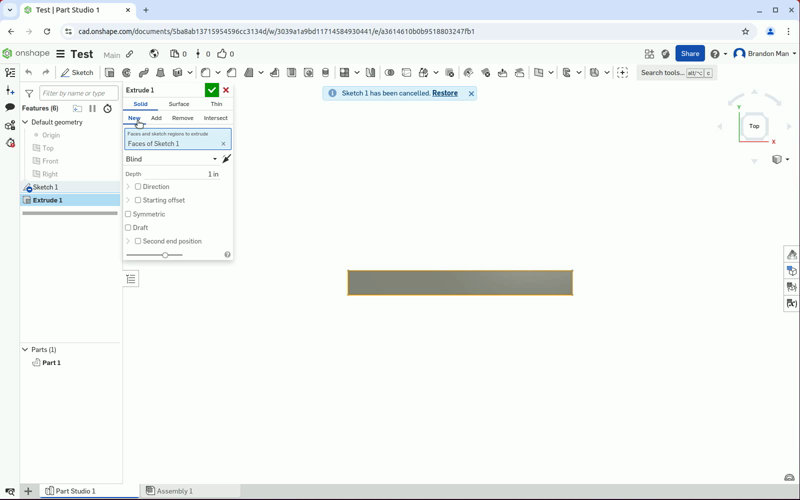
key(tab, 4)
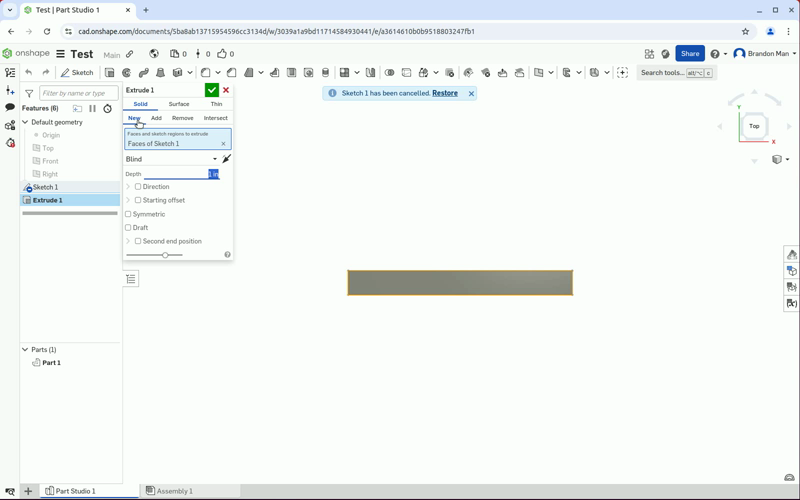
text(13.961)
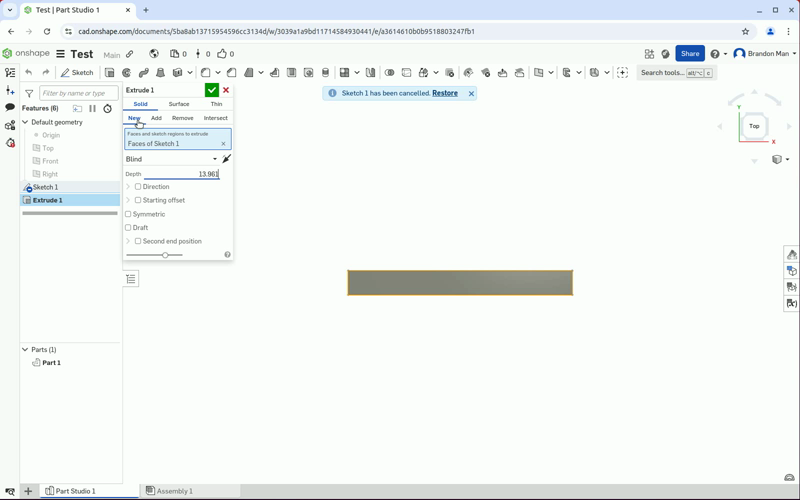
key(enter)
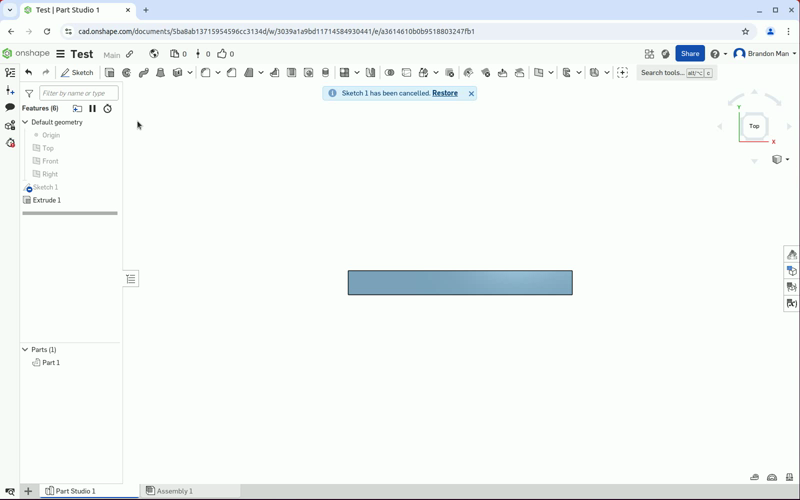
key(shift+h)
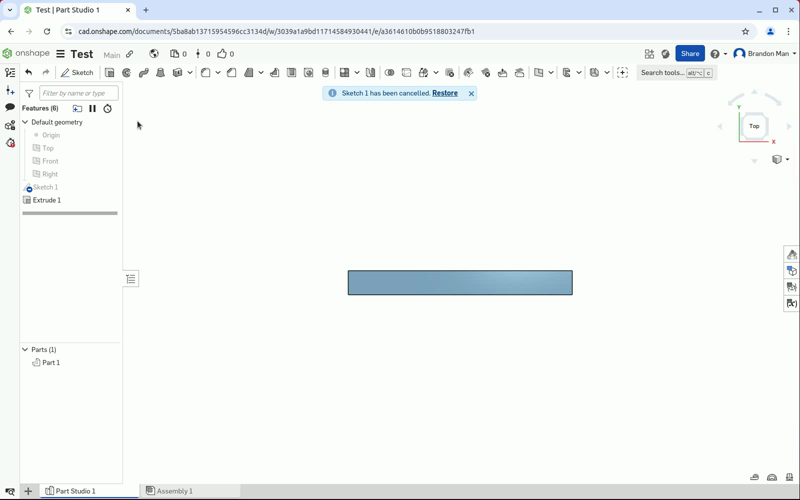
key(shift+h)
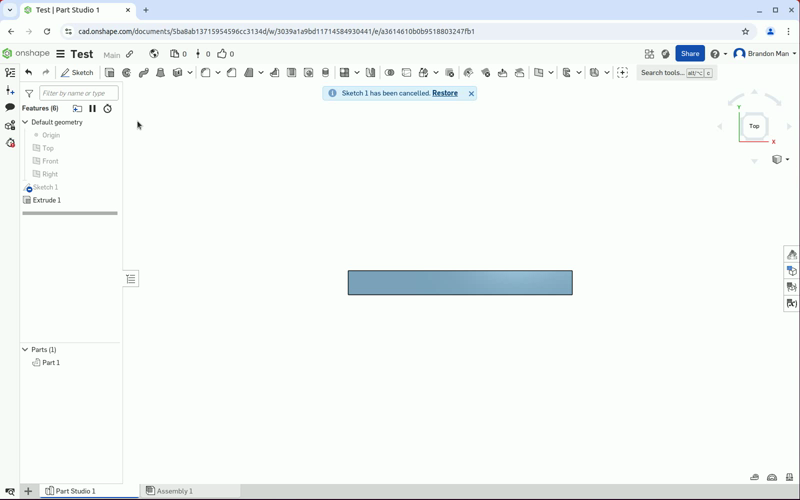
mouse_move(73, 189)
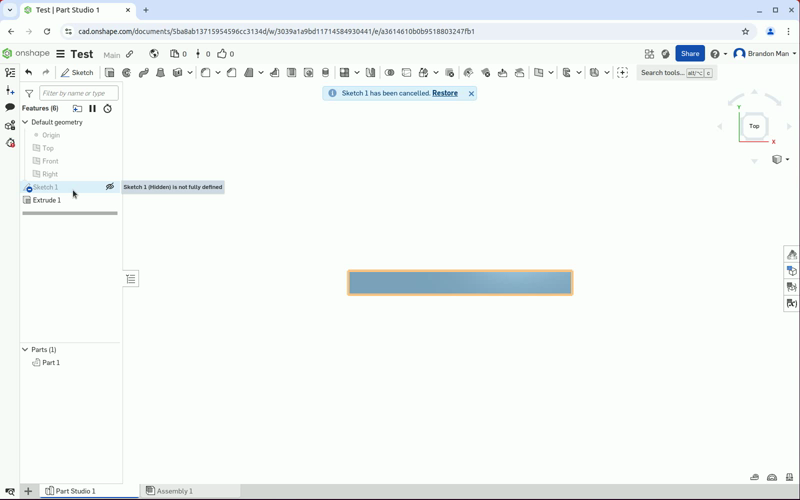
click(73, 189)
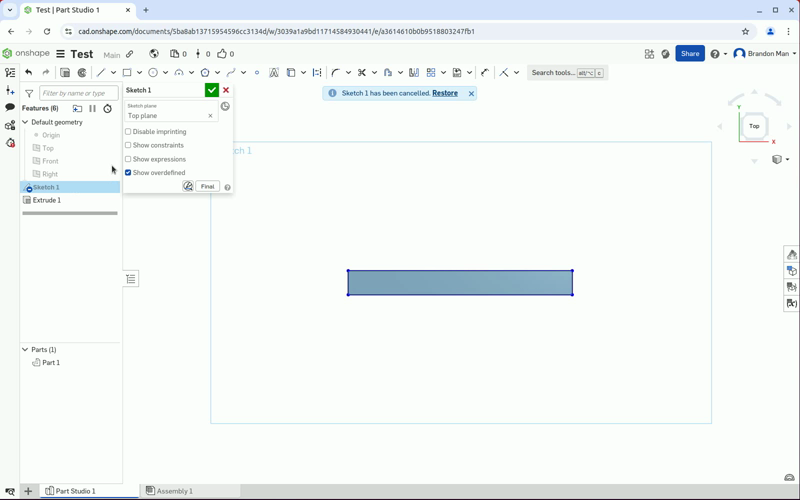
mouse_move(229, 92)
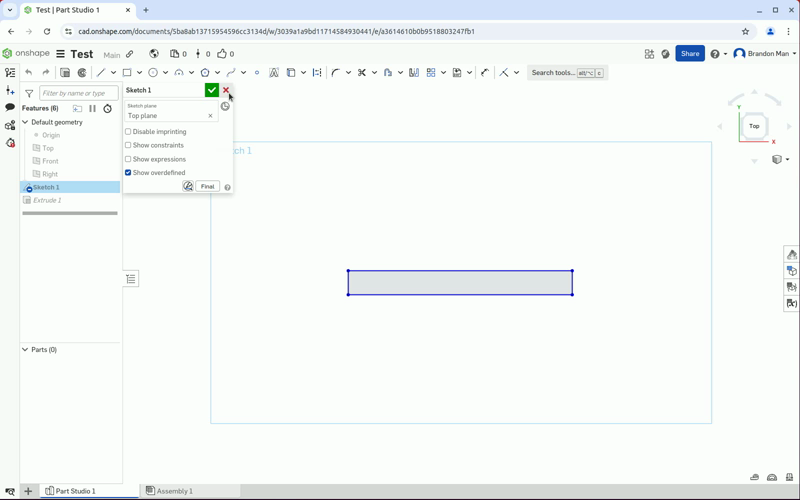
click(229, 92)
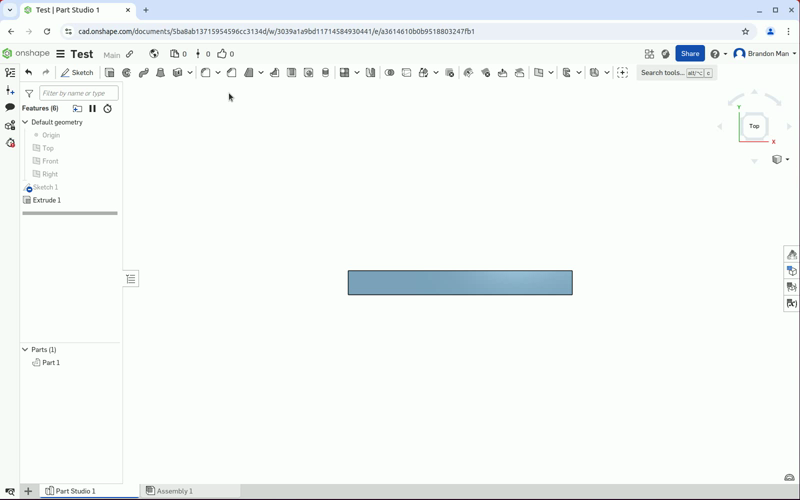
mouse_move(541, 75)
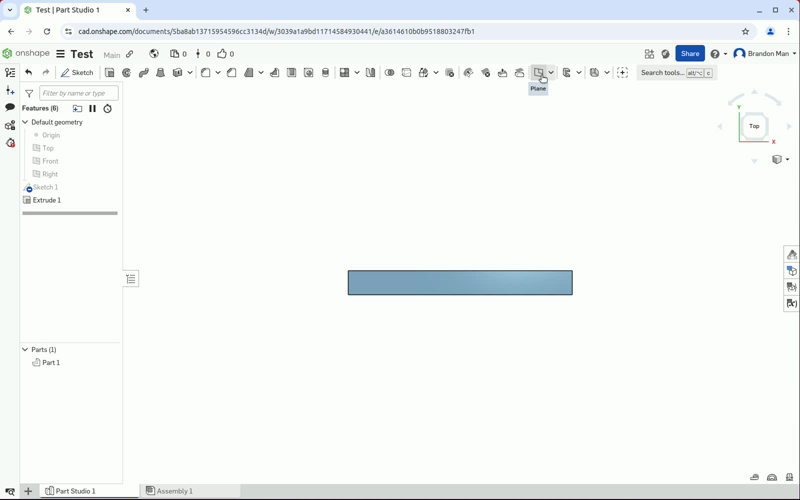
click(541, 75)
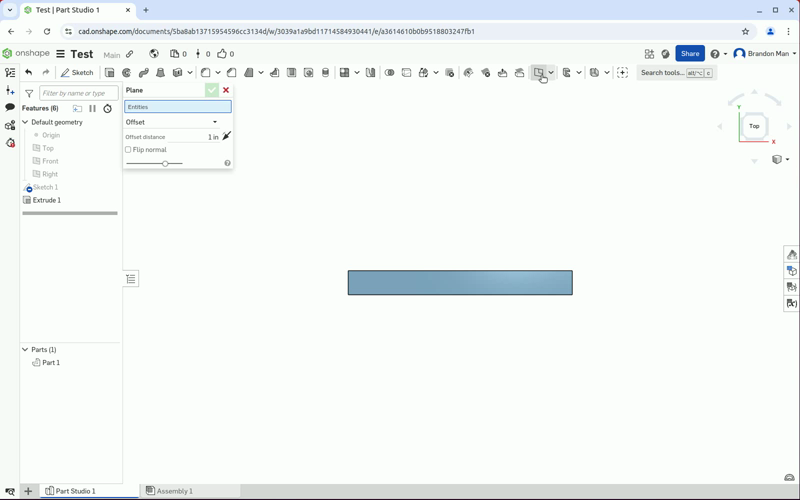
mouse_move(73, 150)
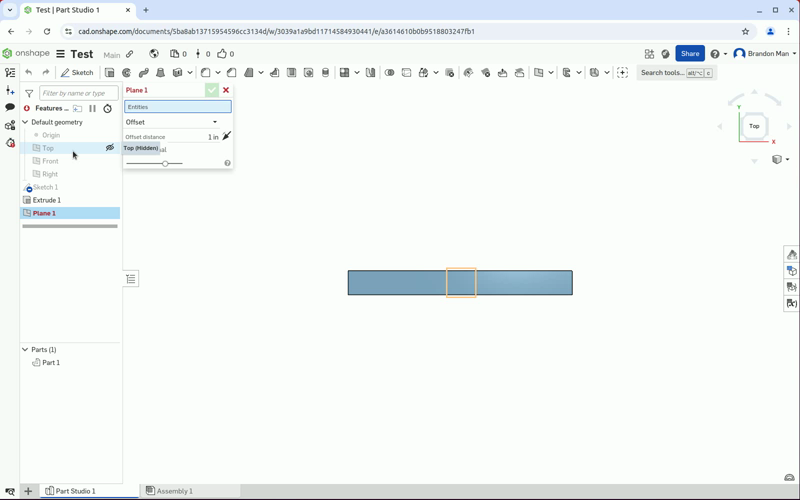
click(73, 150)
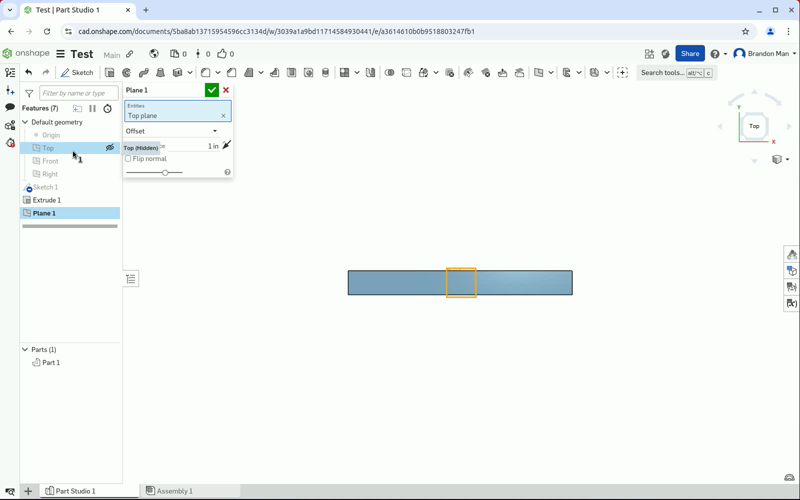
key(tab, 2)
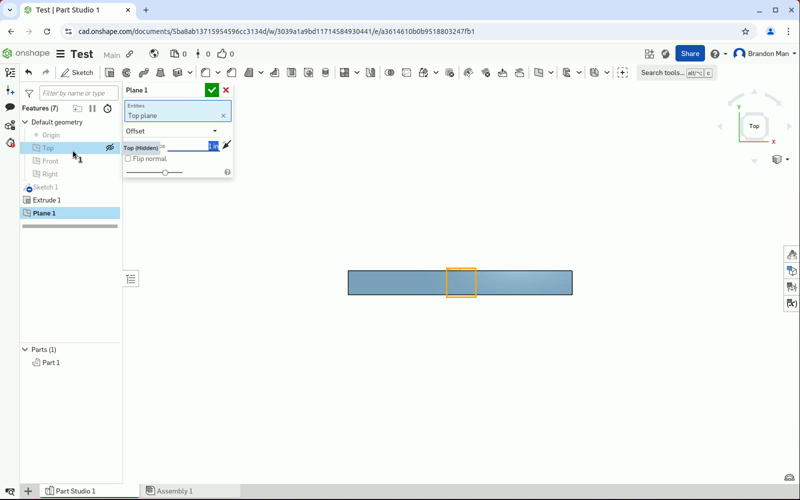
text(13.957)
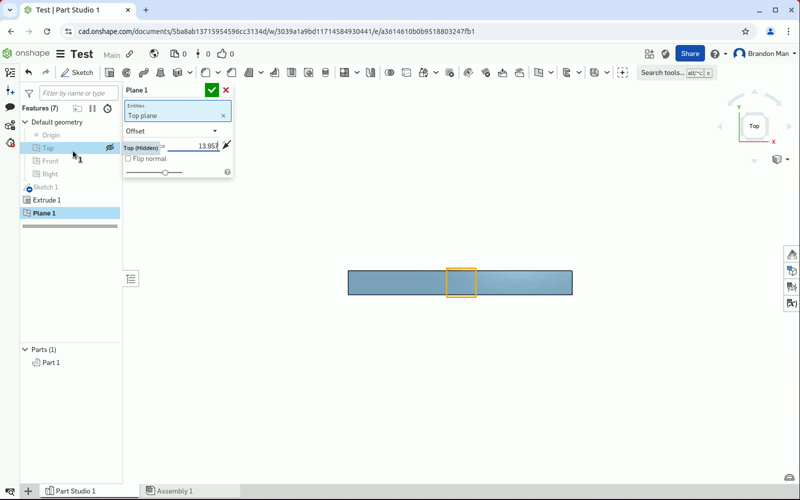
key(enter, 2)
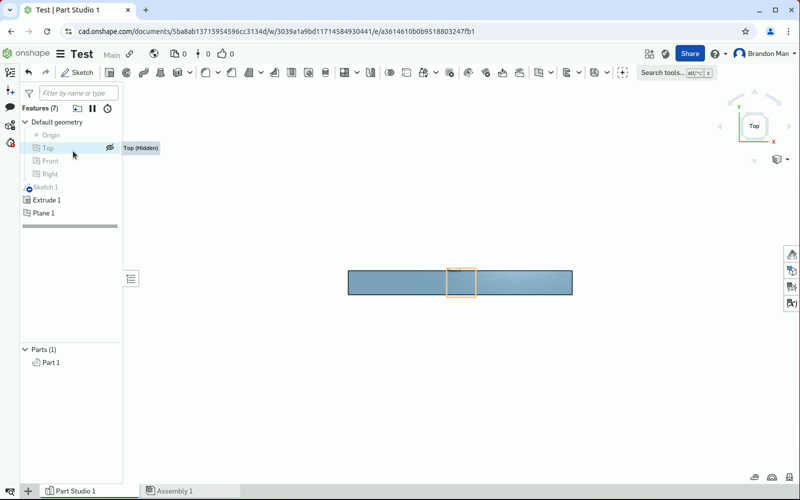
key(shift+s)
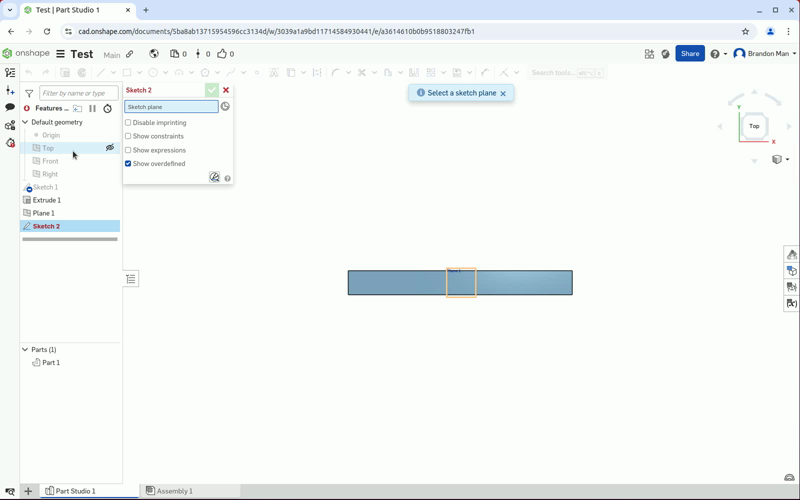
mouse_move(73, 215)
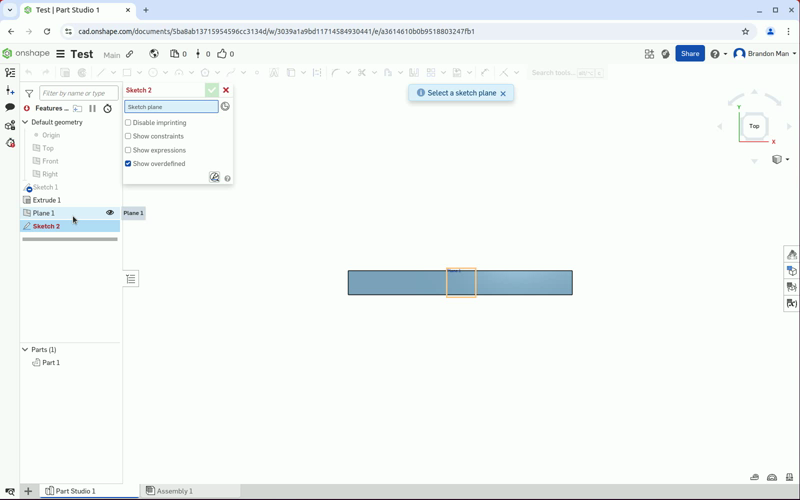
click(73, 215)
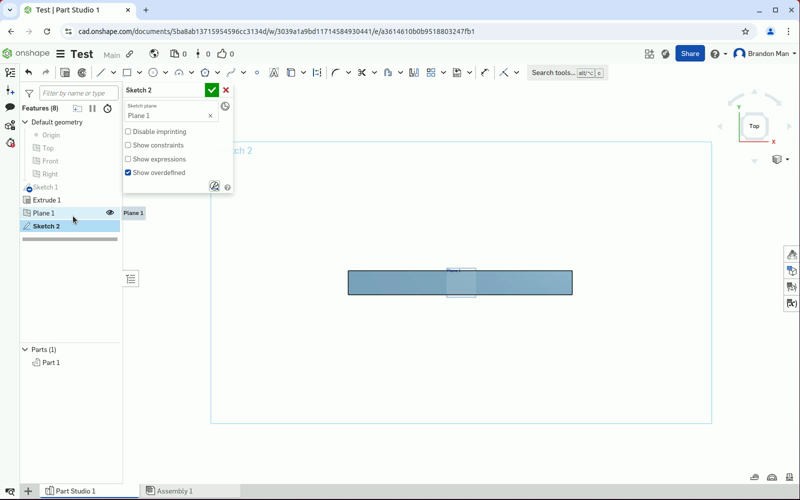
mouse_move(73, 352)
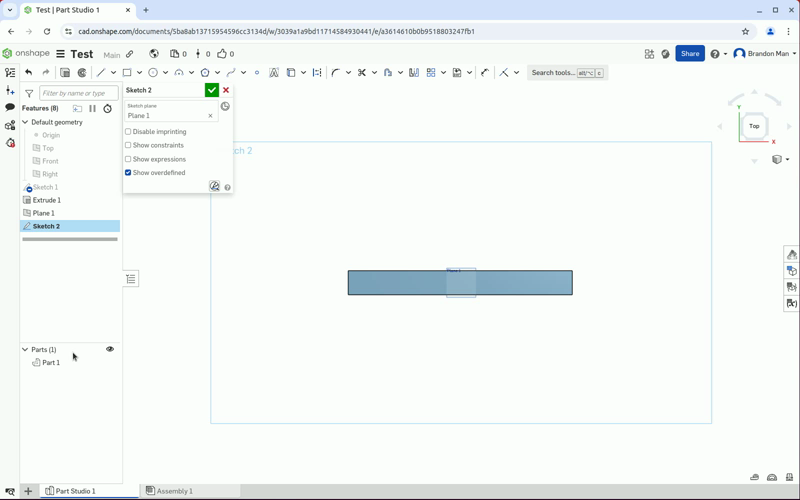
key(y)
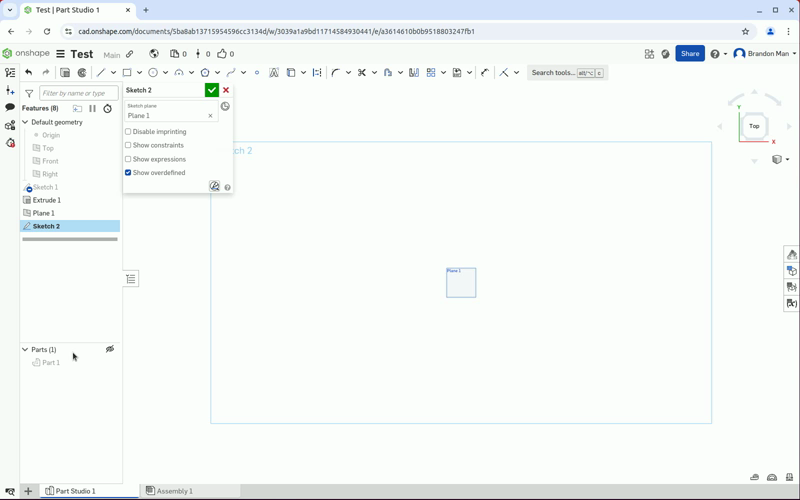
key(l)
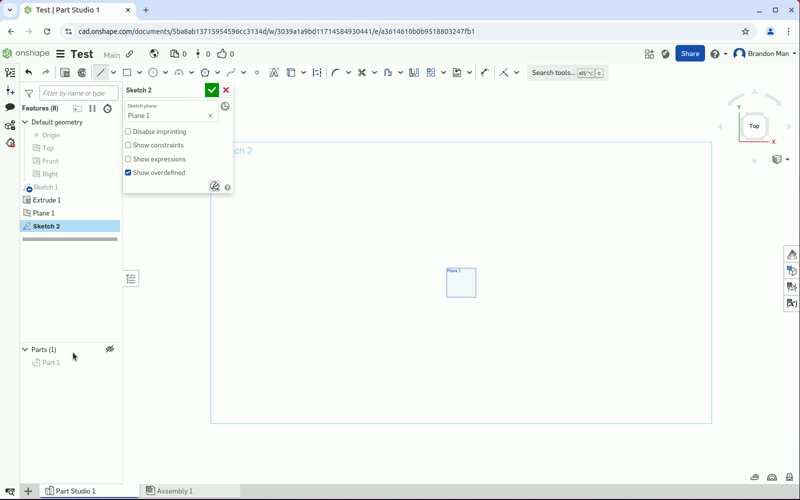
key_down(shift)
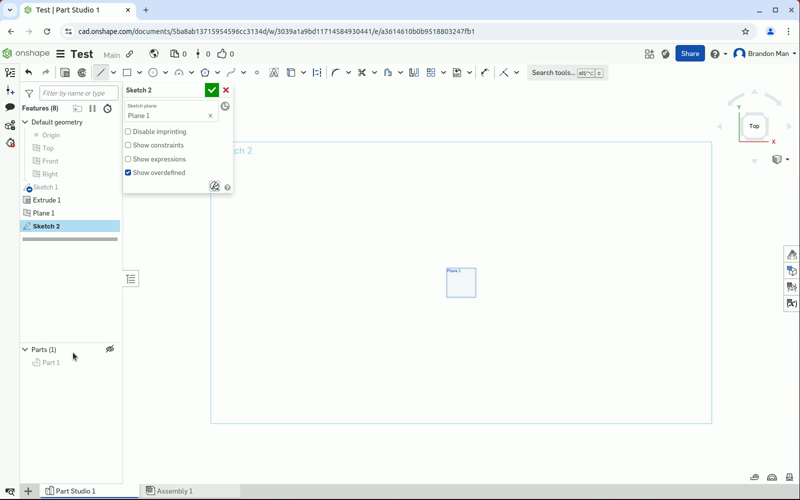
mouse_move(392, 294)
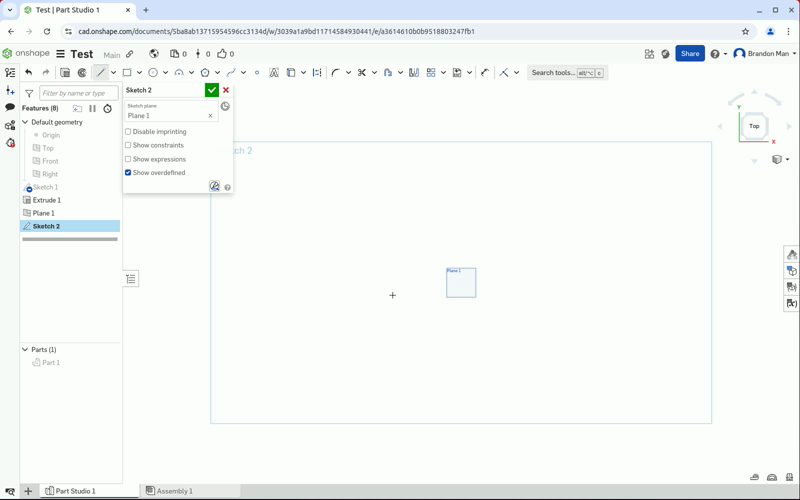
click(392, 294)
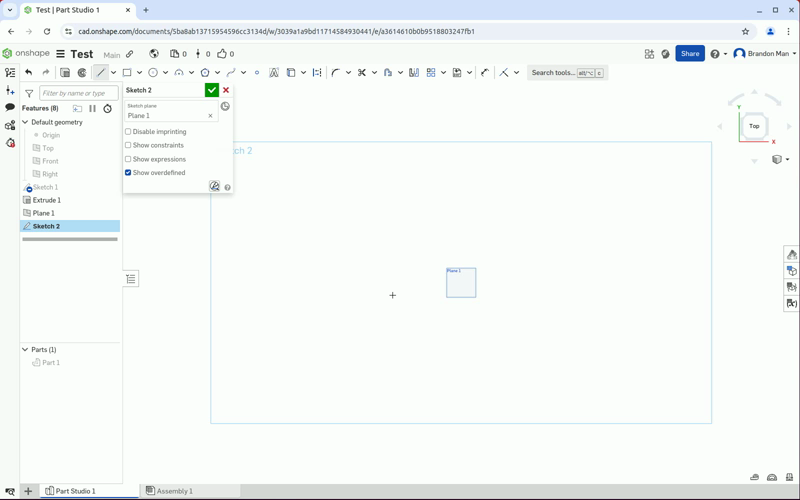
key_up(shift)
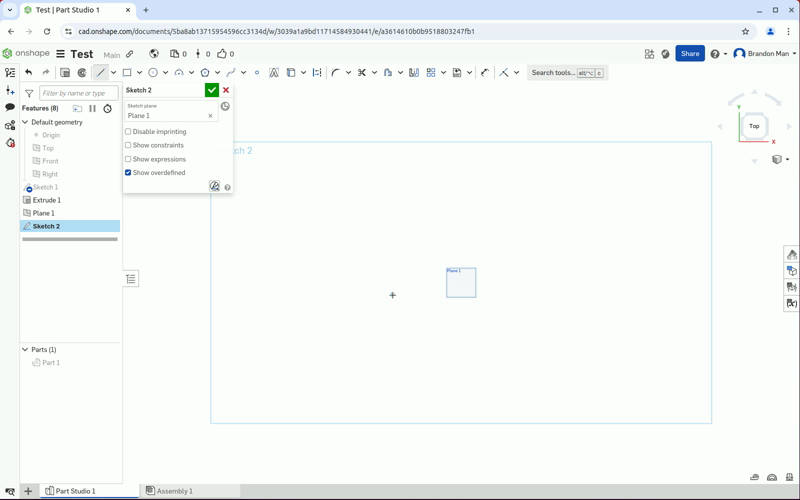
key_down(shift)
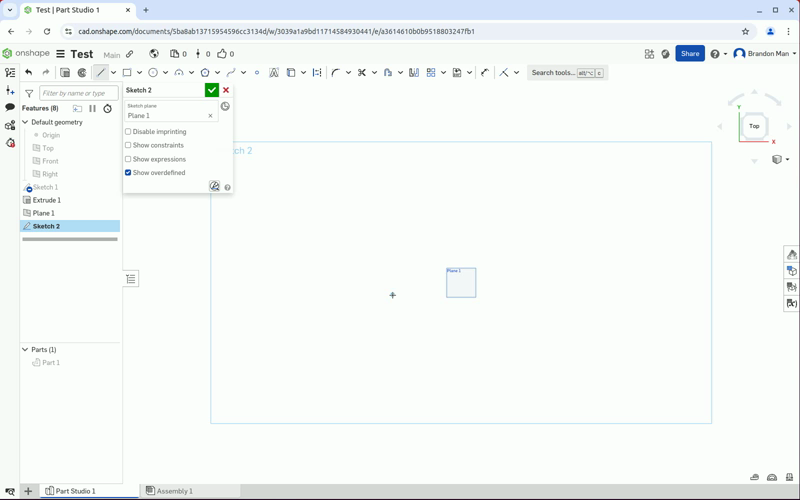
mouse_move(422, 294)
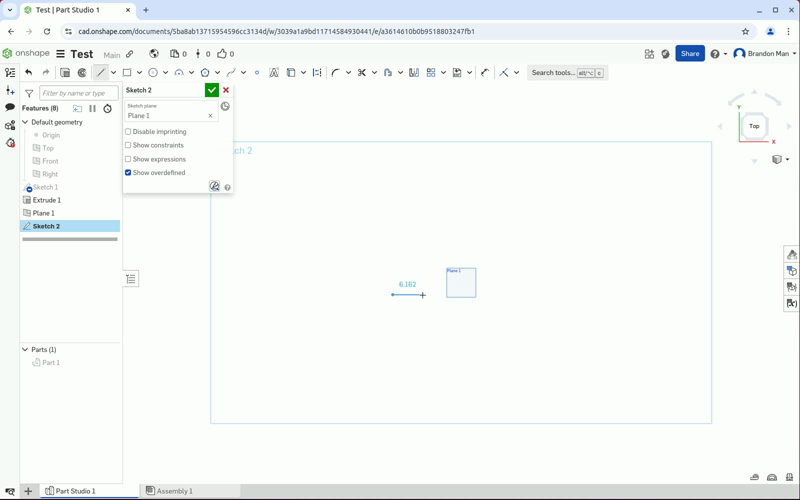
mouse_move(437, 294)
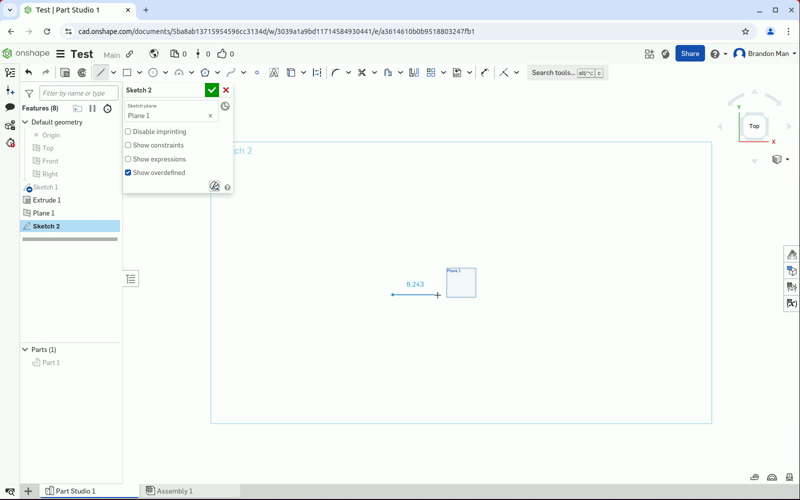
click(437, 294)
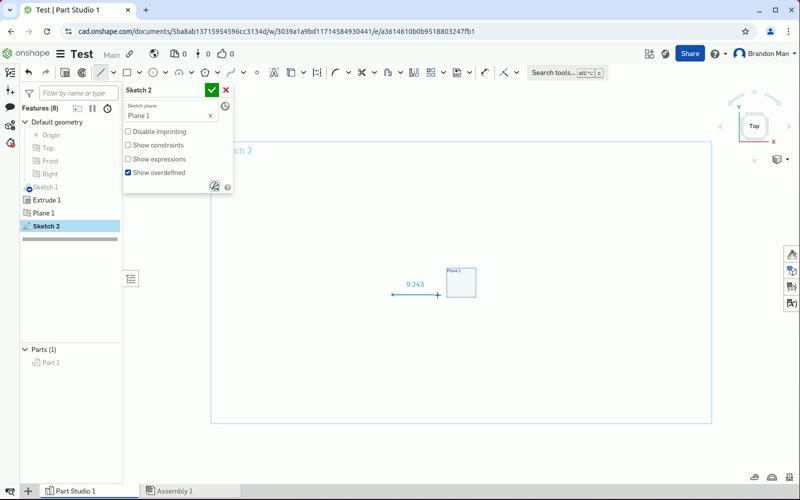
key_up(shift)
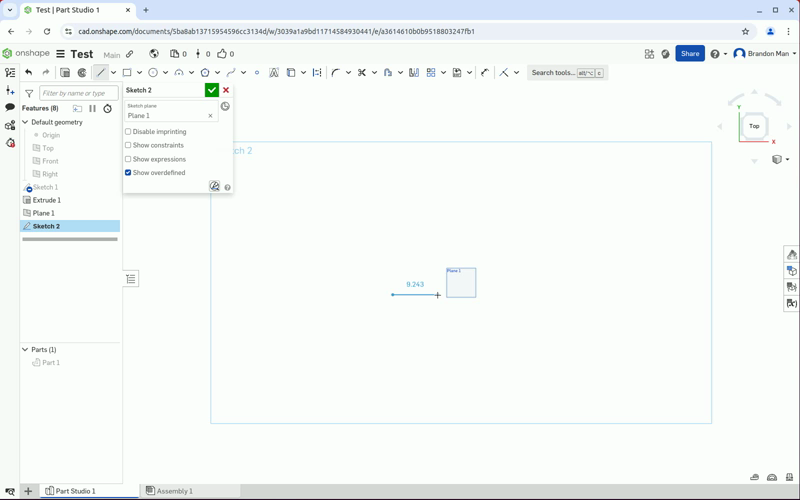
key_down(shift)
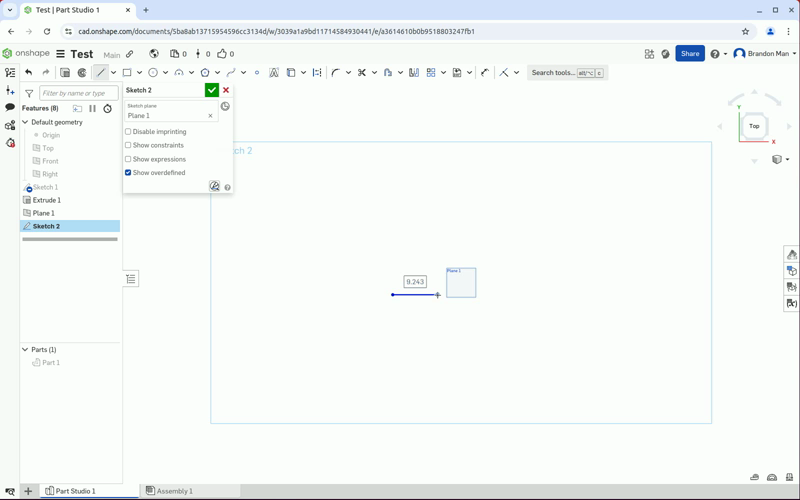
mouse_move(467, 294)
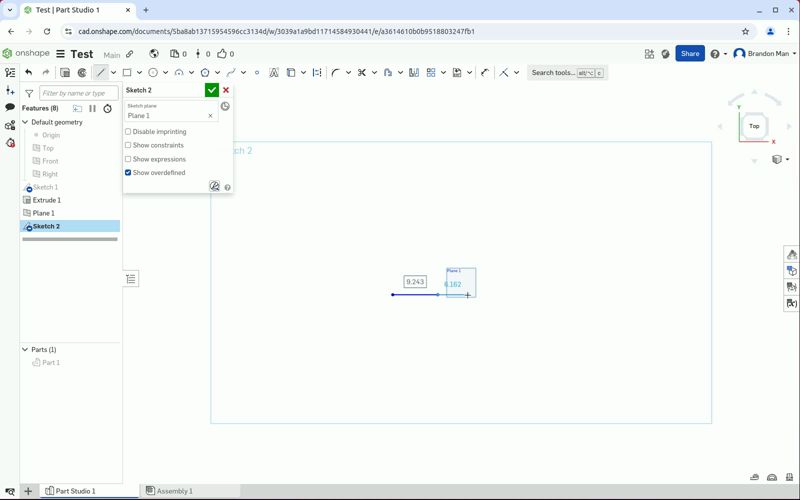
mouse_move(437, 271)
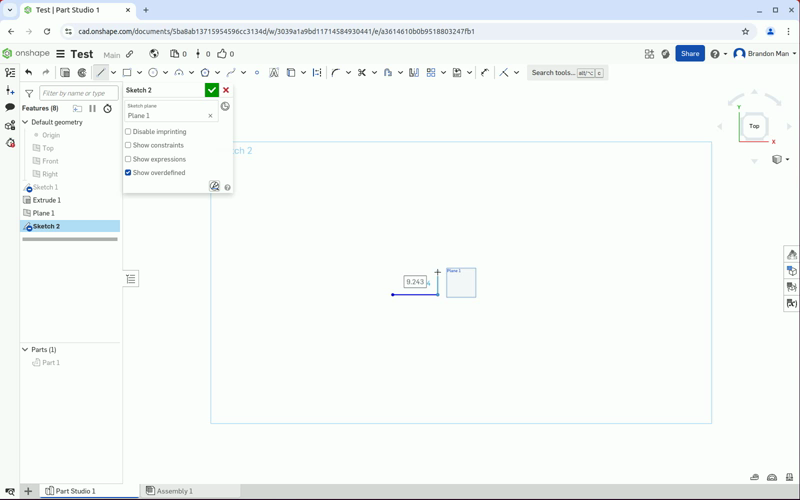
click(437, 271)
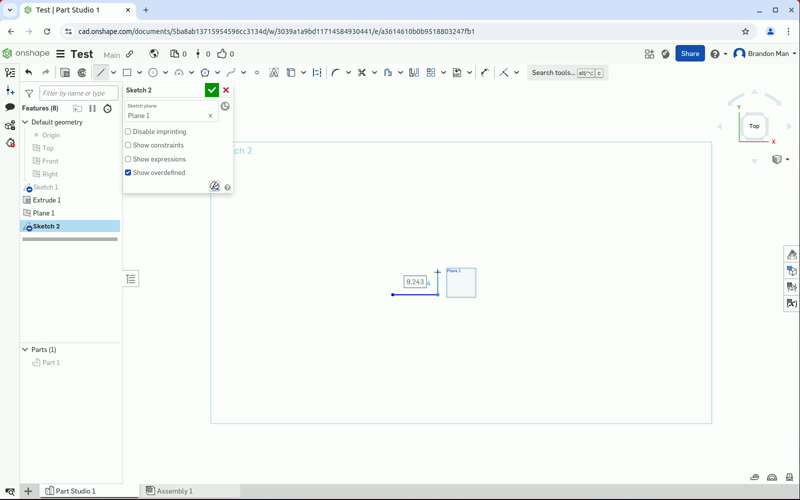
key_up(shift)
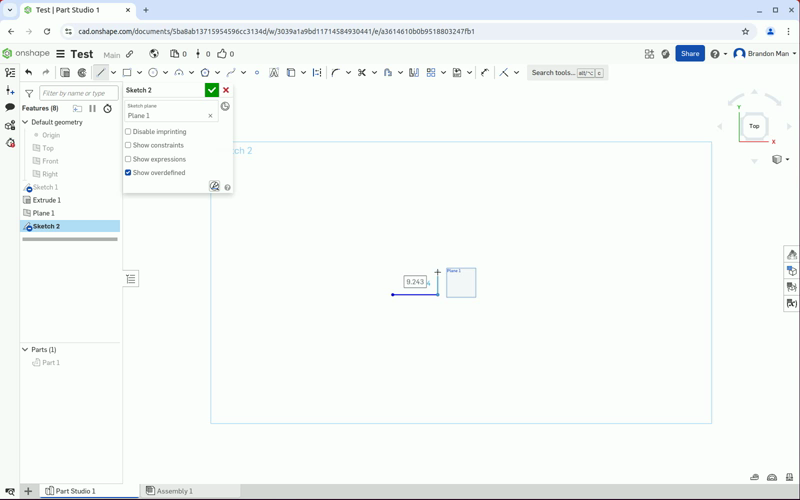
key_down(shift)
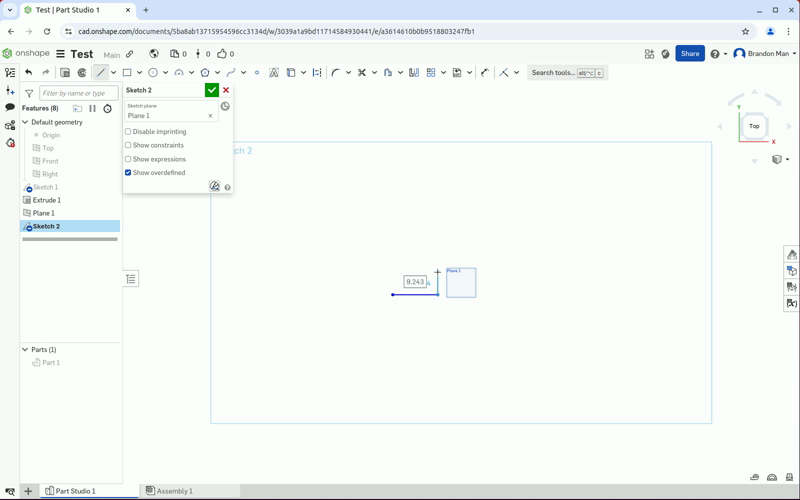
mouse_move(467, 271)
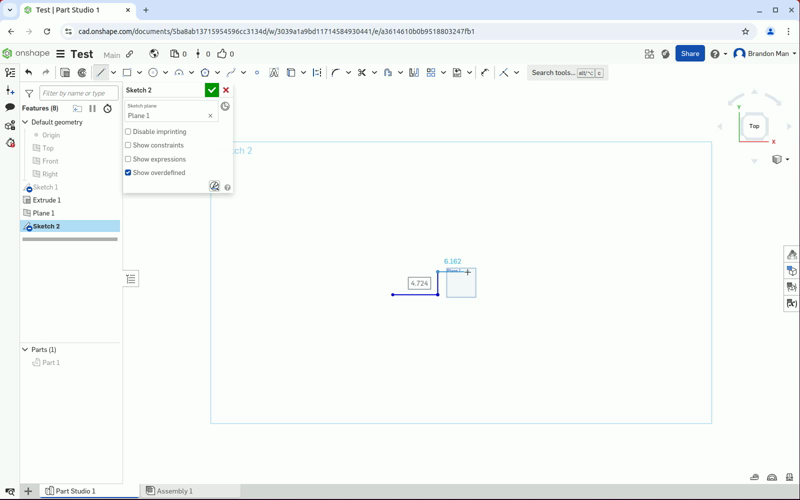
mouse_move(392, 271)
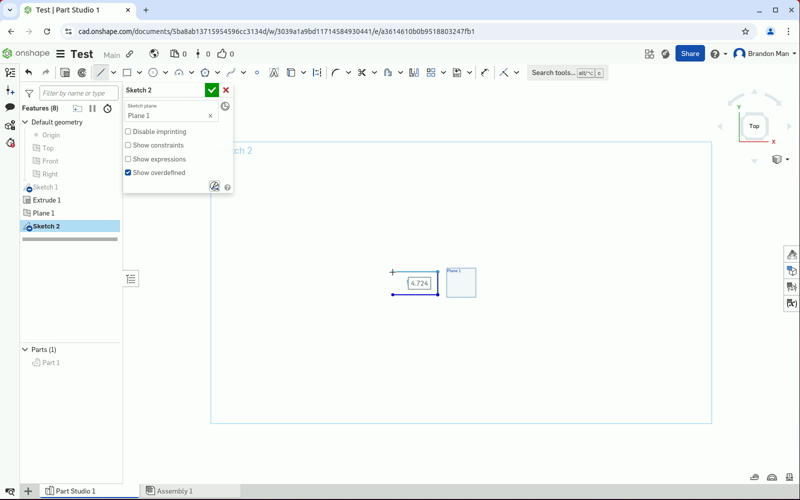
click(392, 271)
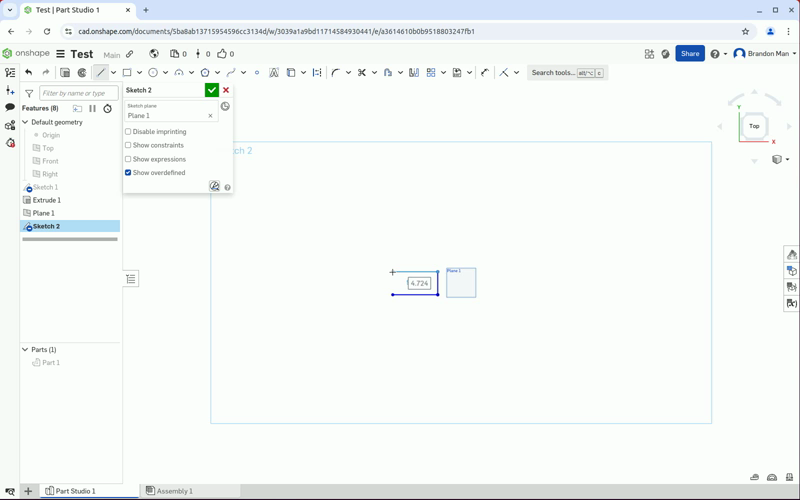
key_up(shift)
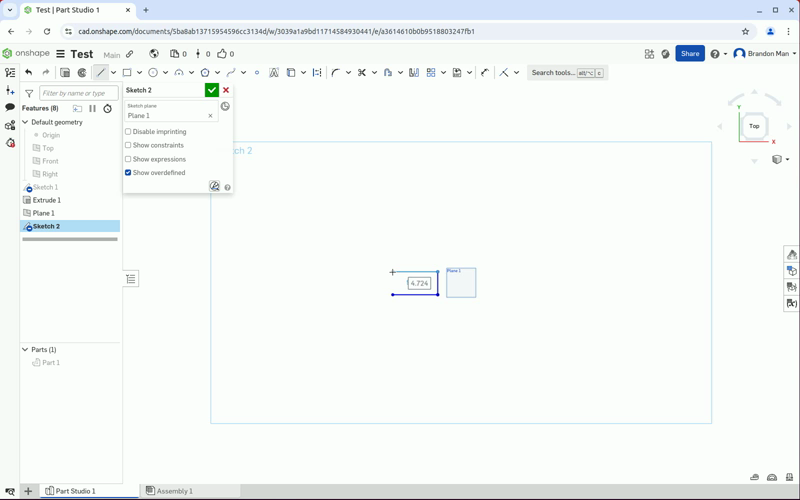
mouse_move(422, 271)
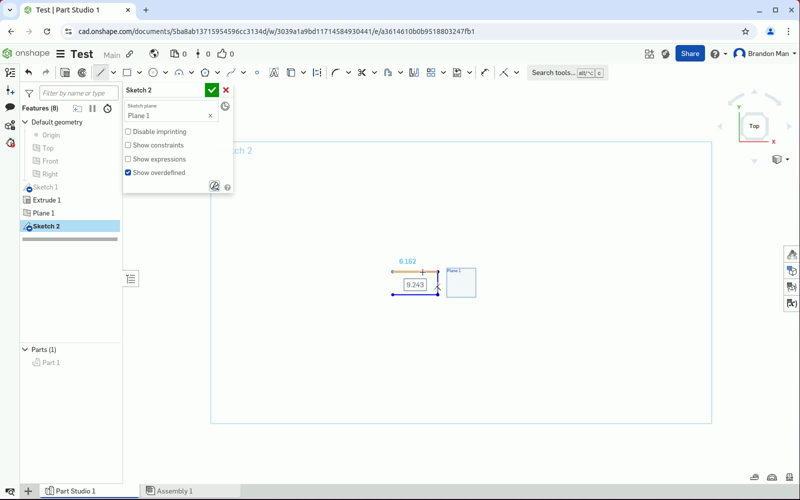
key_down(shift)
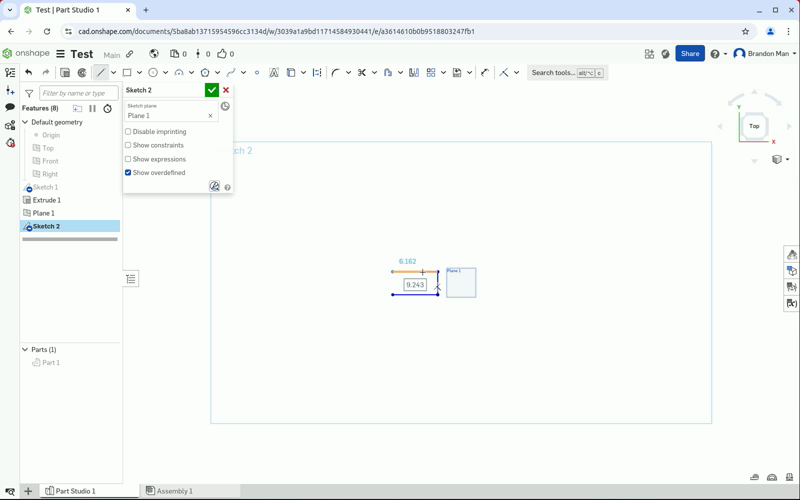
mouse_move(392, 294)
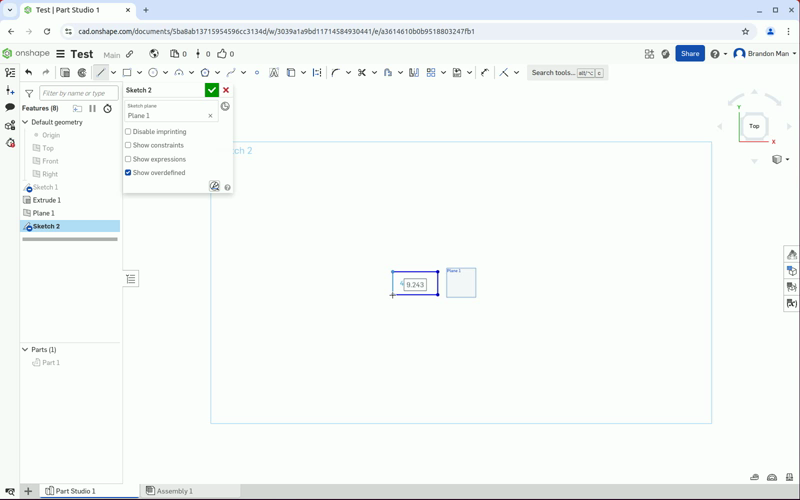
key_up(shift)
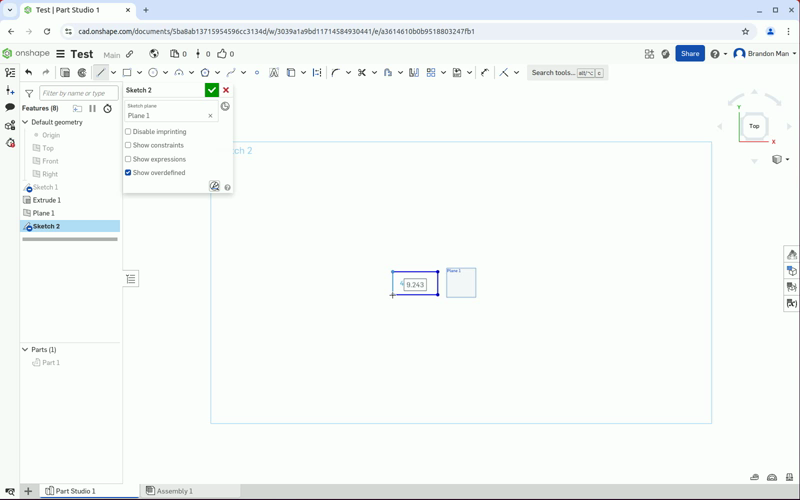
click(392, 294)
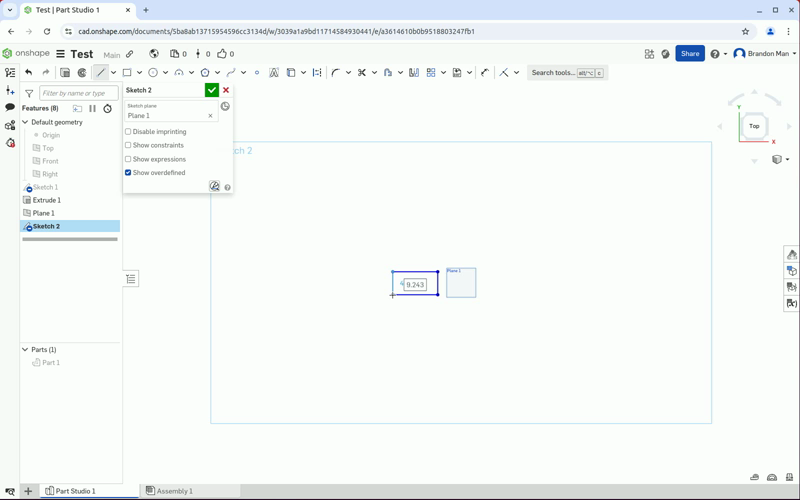
key(esc)
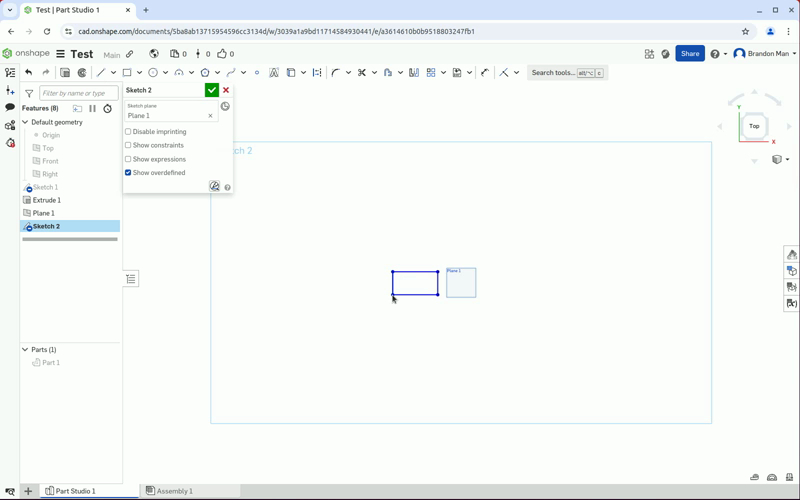
mouse_move(420, 289)
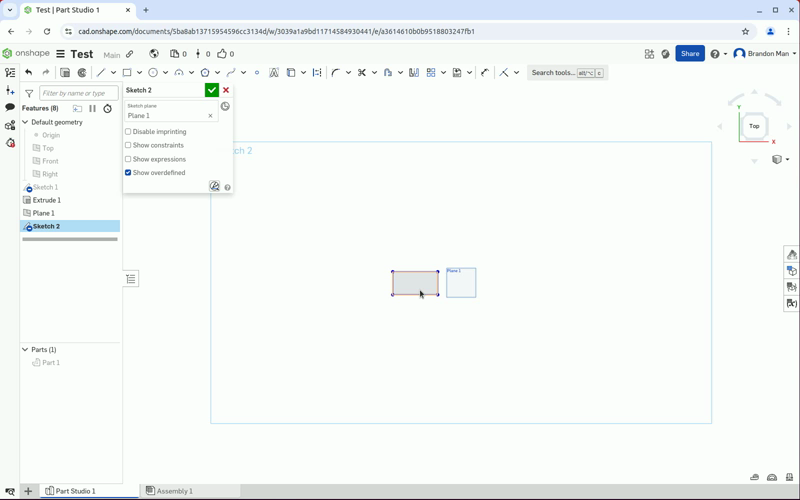
scroll(6)
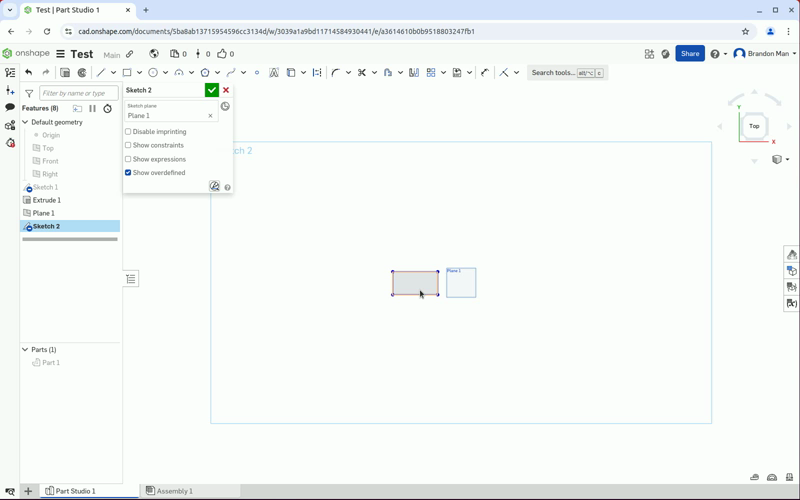
scroll(6)
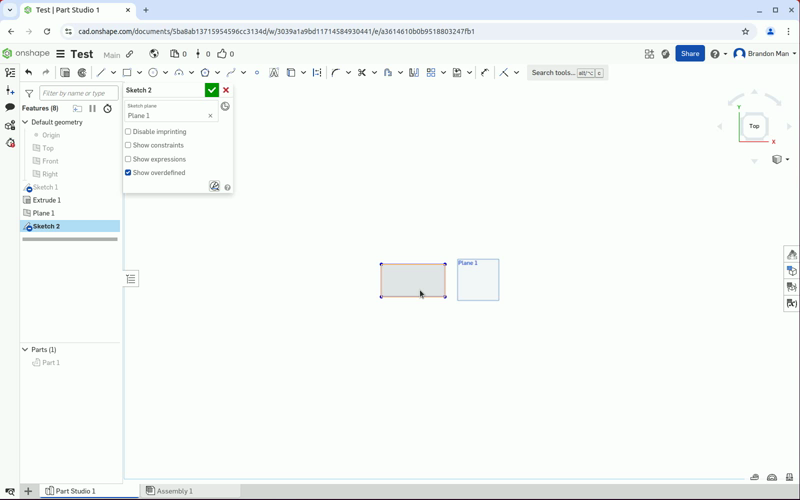
scroll(6)
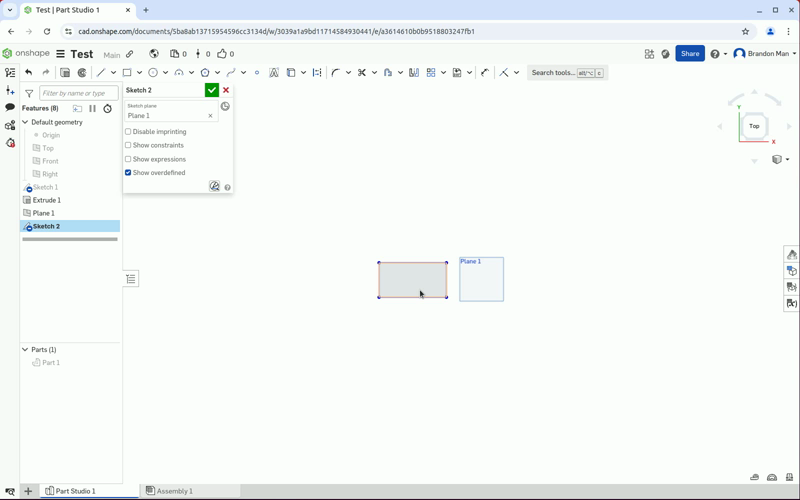
scroll(6)
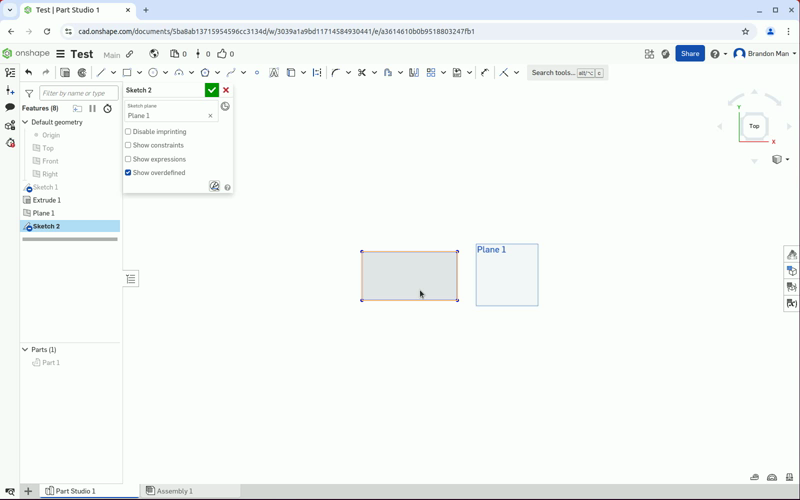
scroll(6)
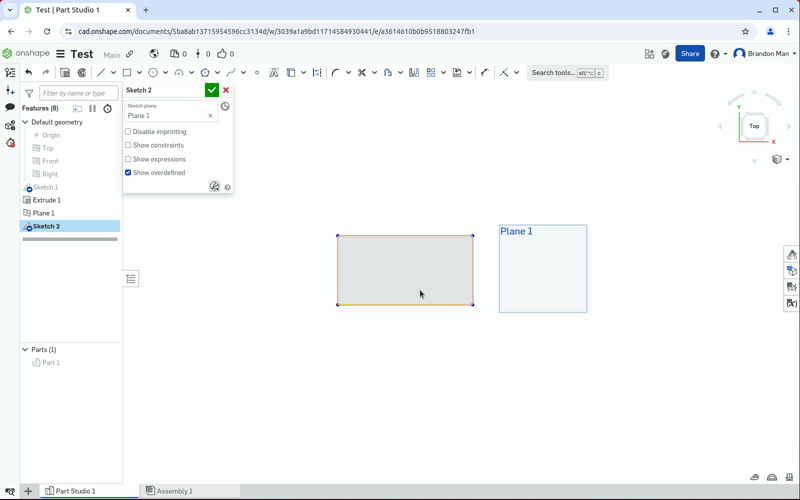
scroll(6)
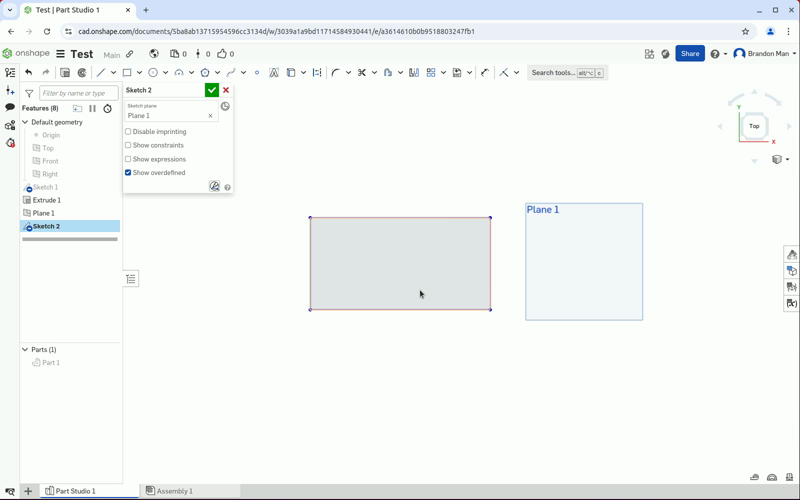
scroll(6)
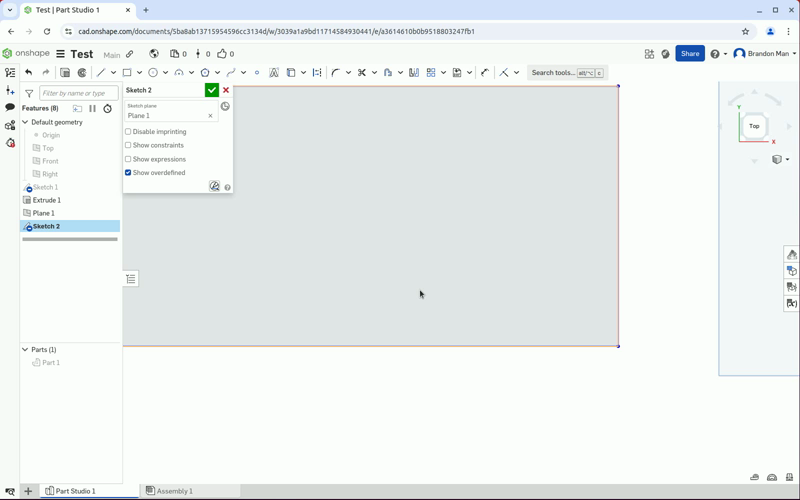
click(420, 289)
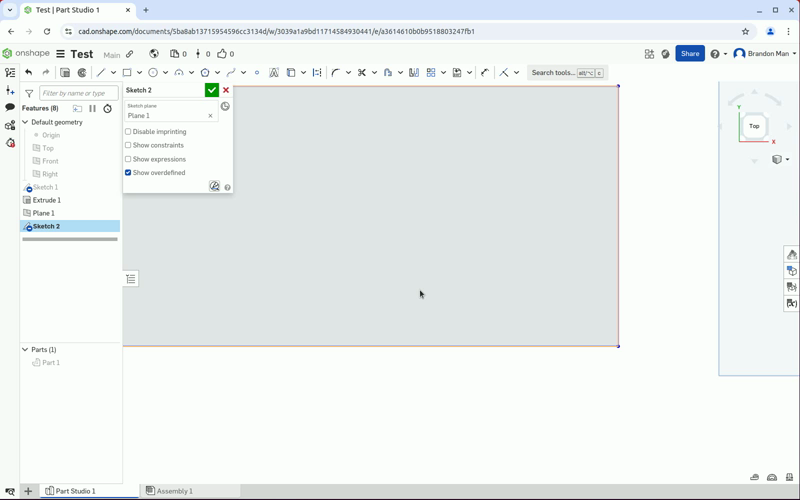
scroll(-6)
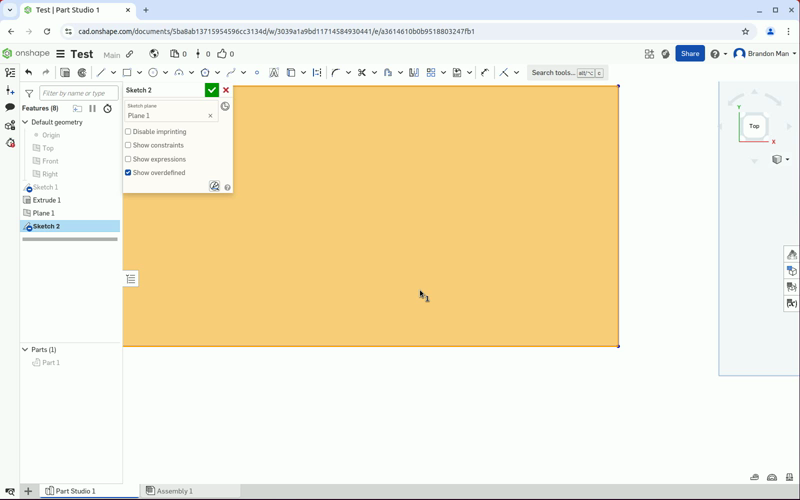
scroll(-6)
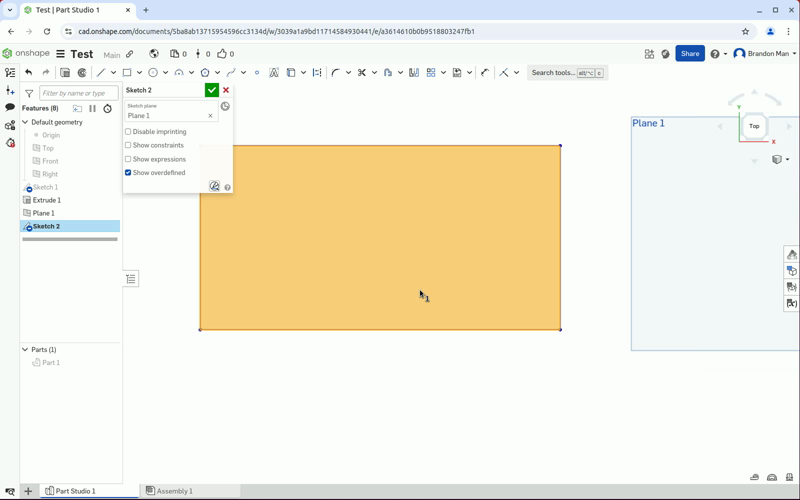
scroll(-6)
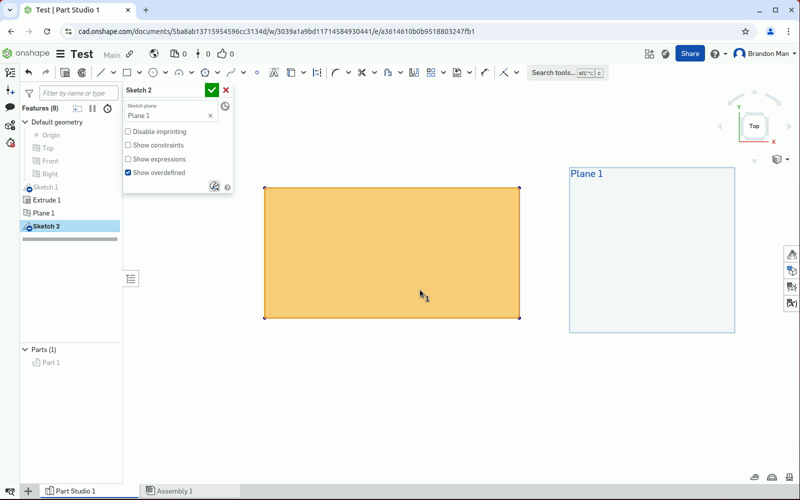
scroll(-6)
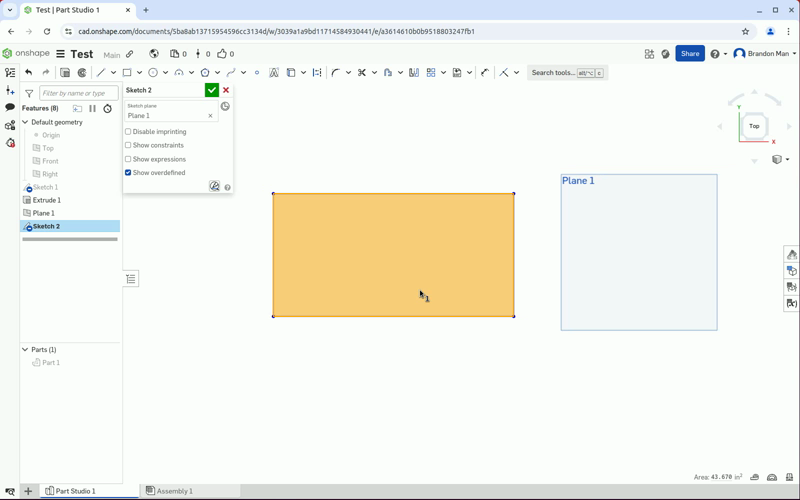
scroll(-6)
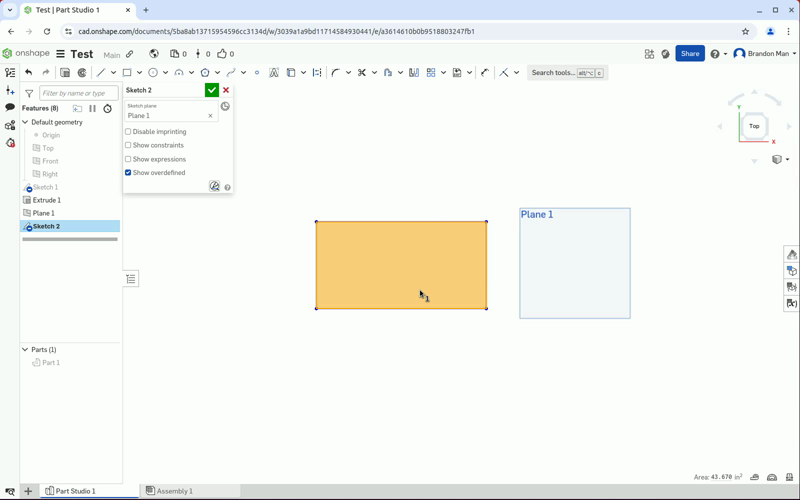
scroll(-6)
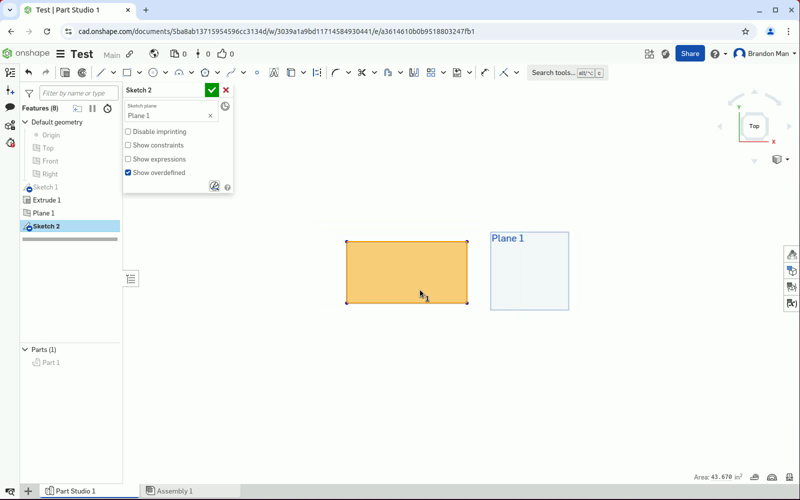
scroll(-6)
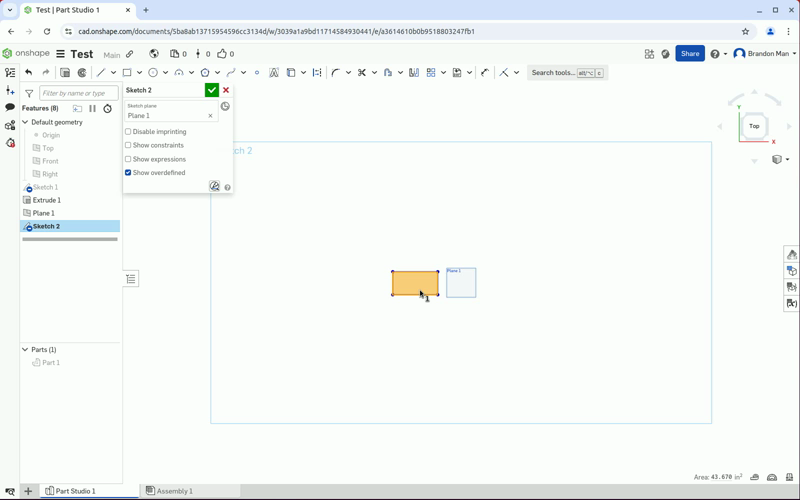
mouse_move(73, 352)
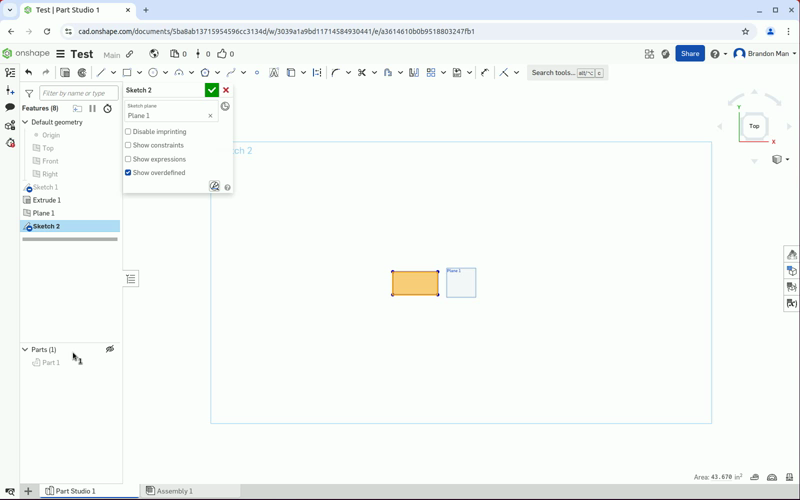
key(shift+y)
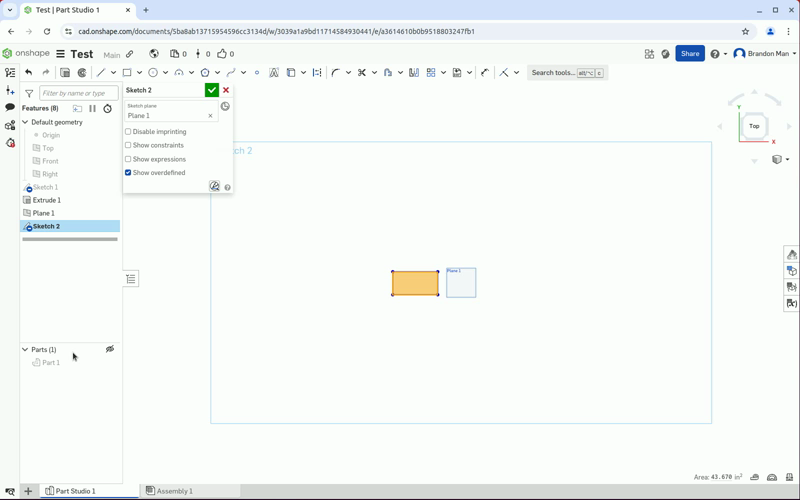
key(shift+e)
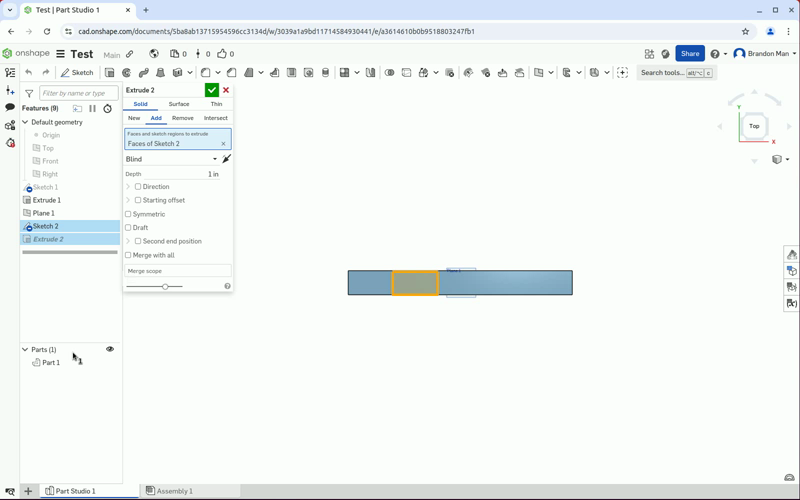
mouse_move(143, 106)
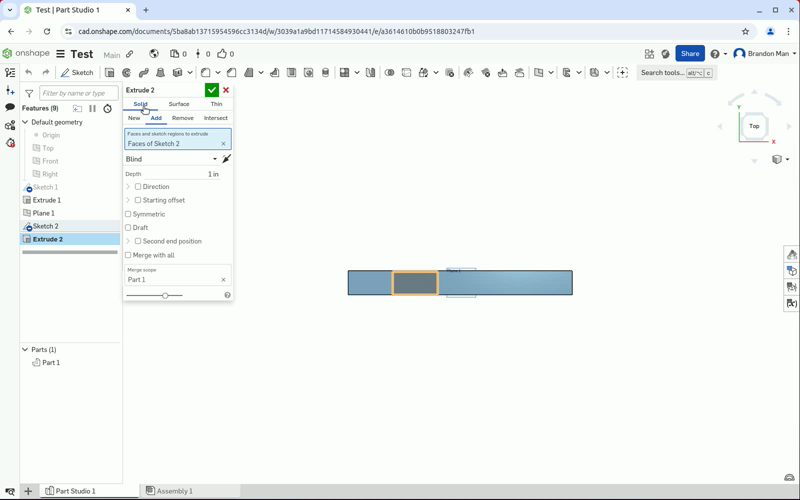
click(143, 106)
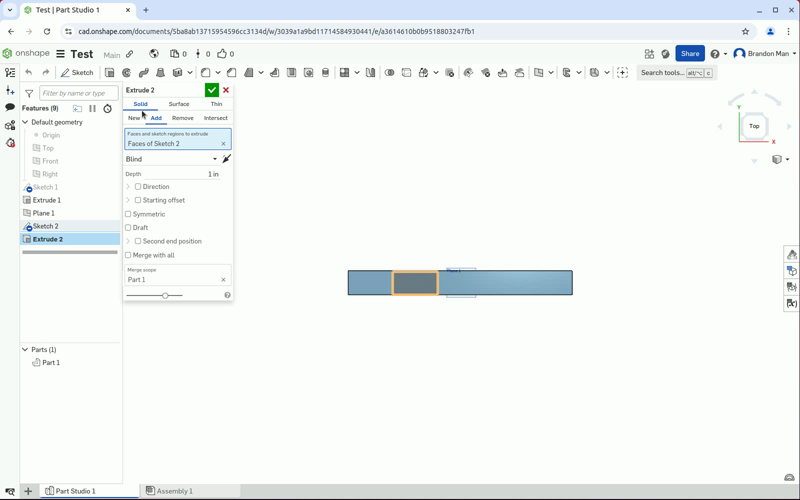
mouse_move(137, 120)
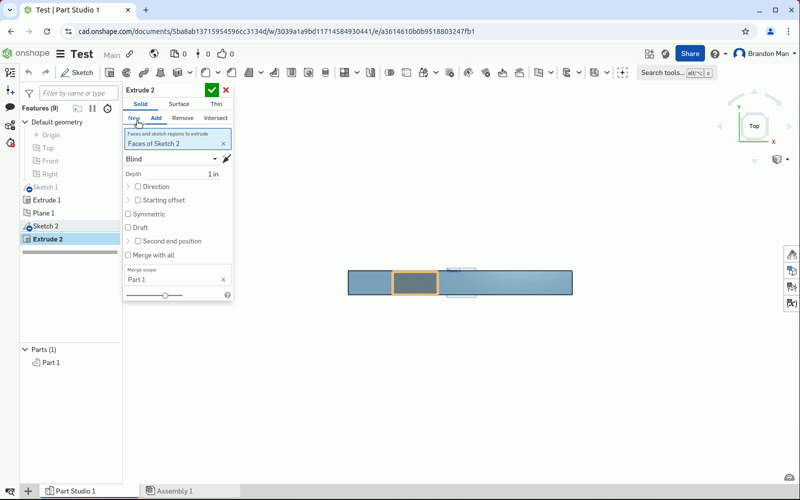
click(137, 120)
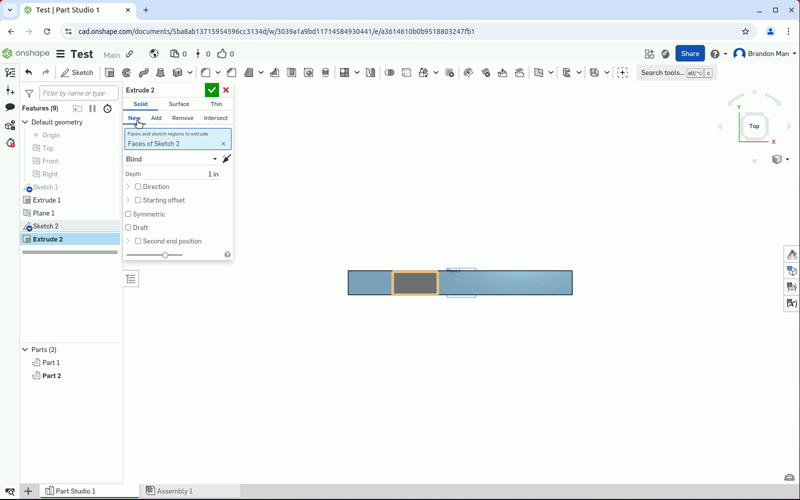
key(tab, 4)
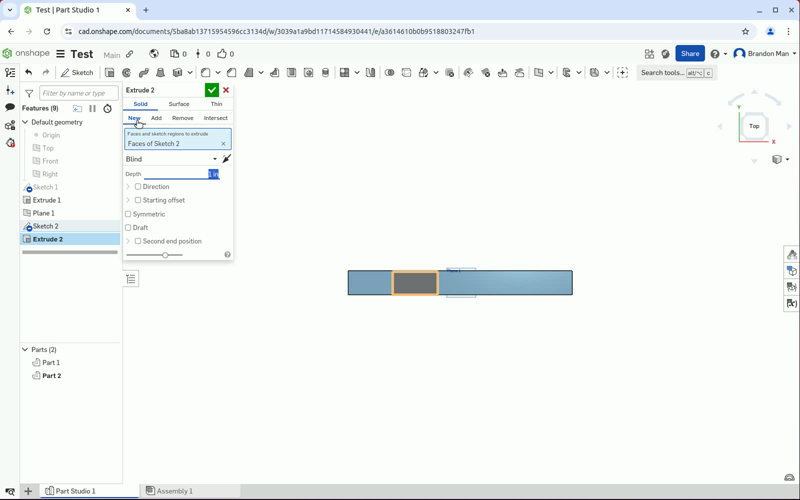
text(4.574)
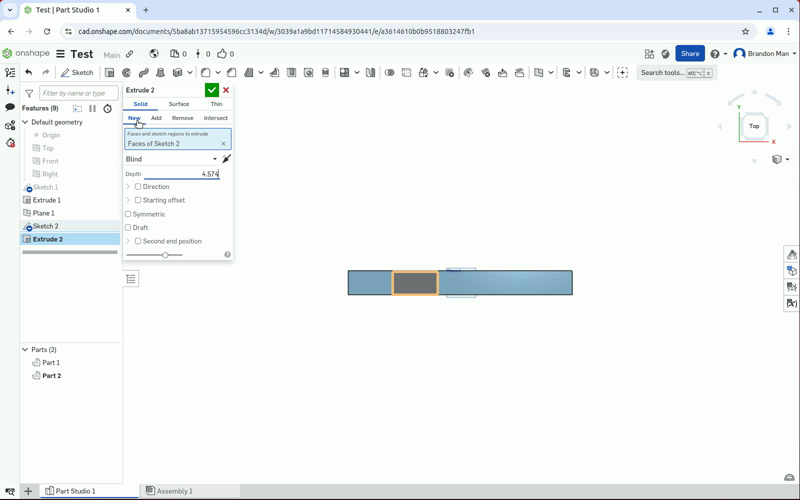
key(enter)
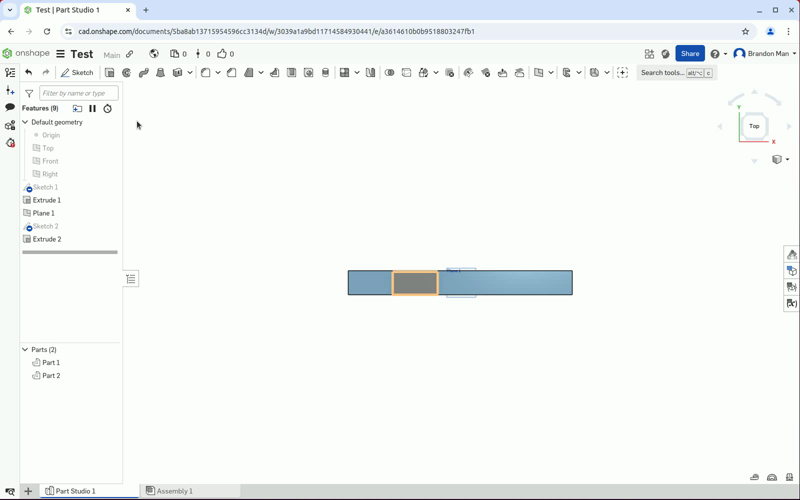
key(shift+h)
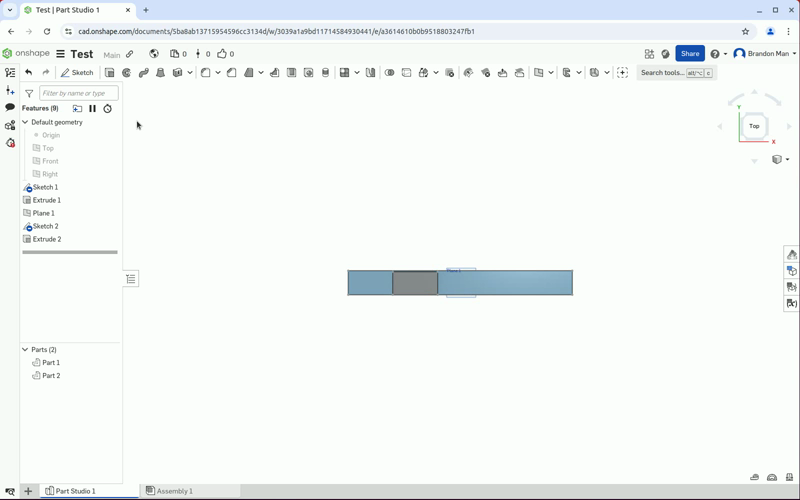
key(shift+h)
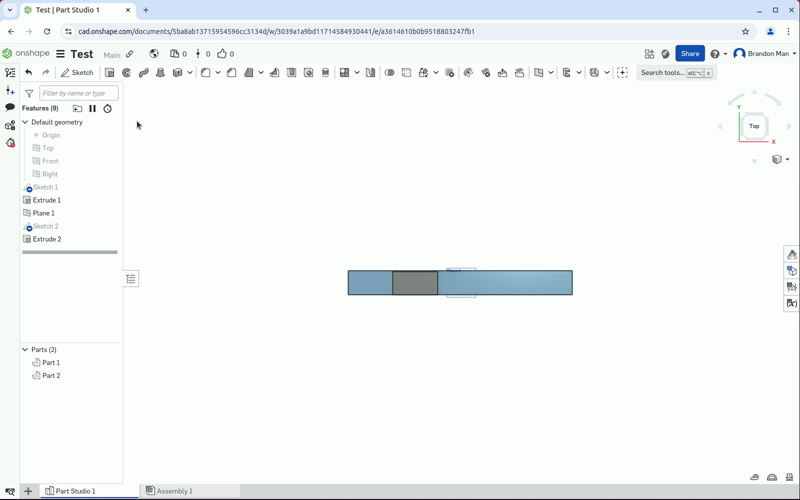
mouse_move(73, 189)
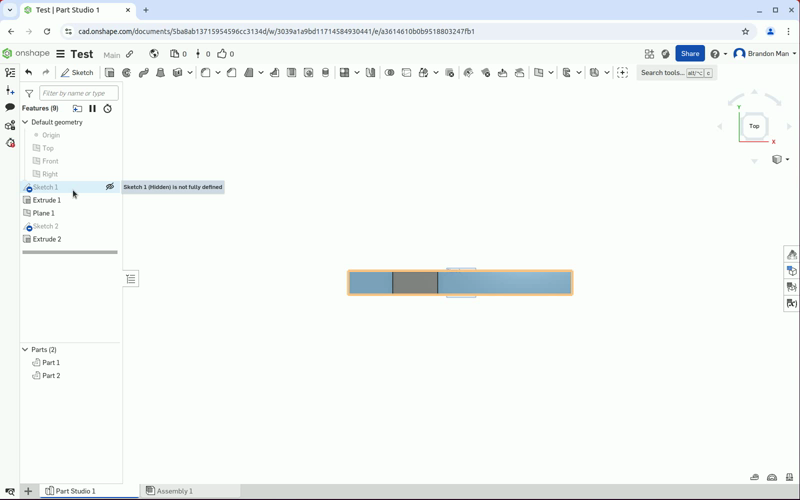
click(73, 189)
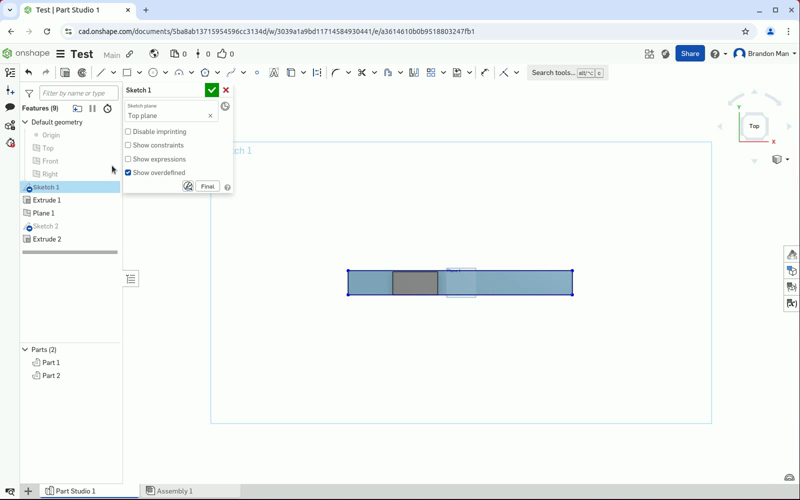
mouse_move(229, 92)
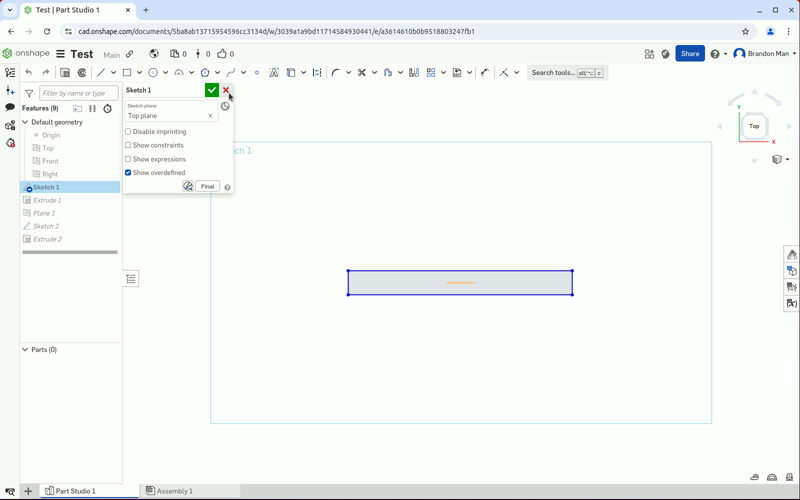
click(229, 92)
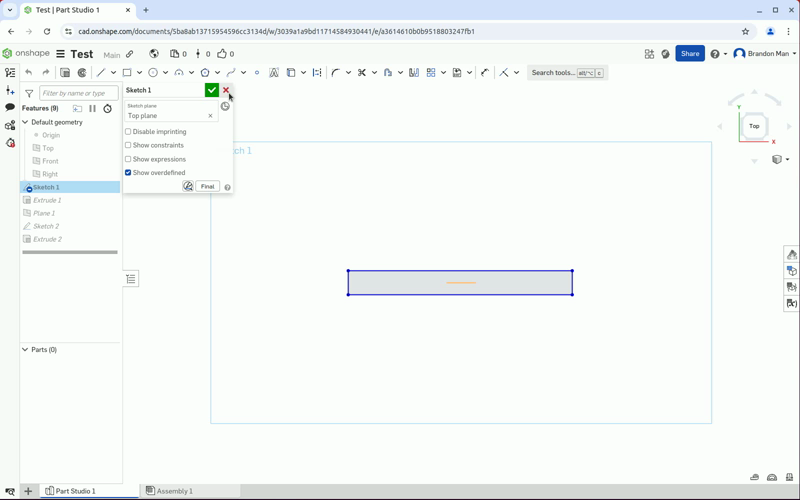
key(shift+s)
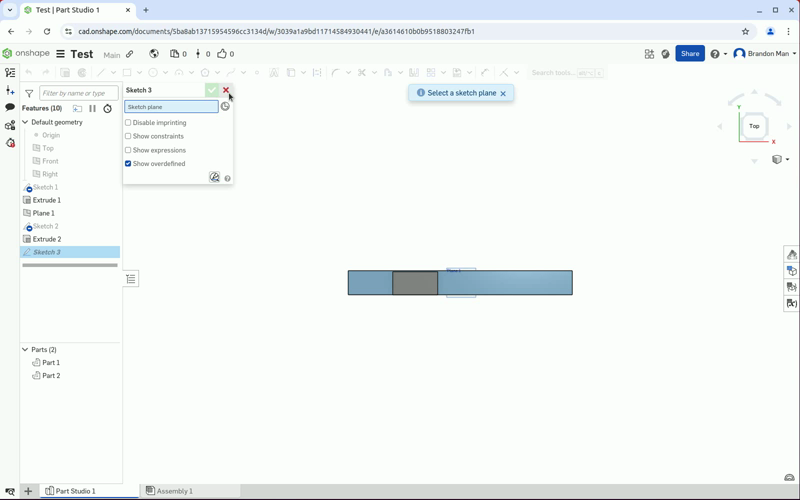
mouse_move(73, 215)
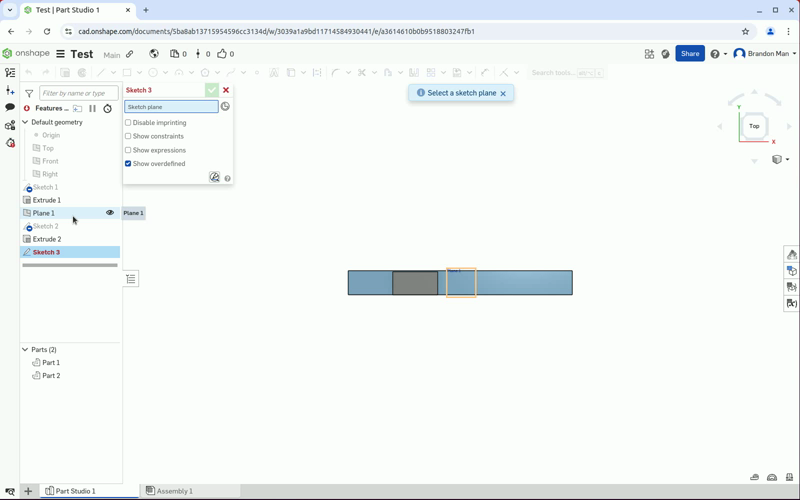
click(73, 215)
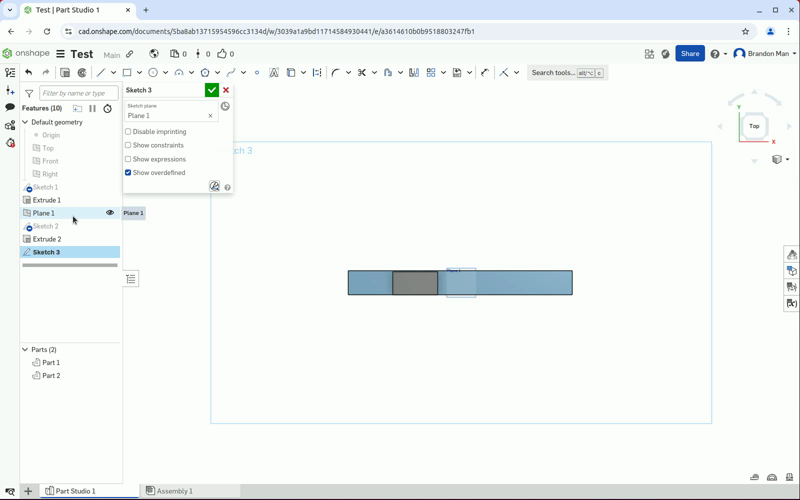
mouse_move(73, 352)
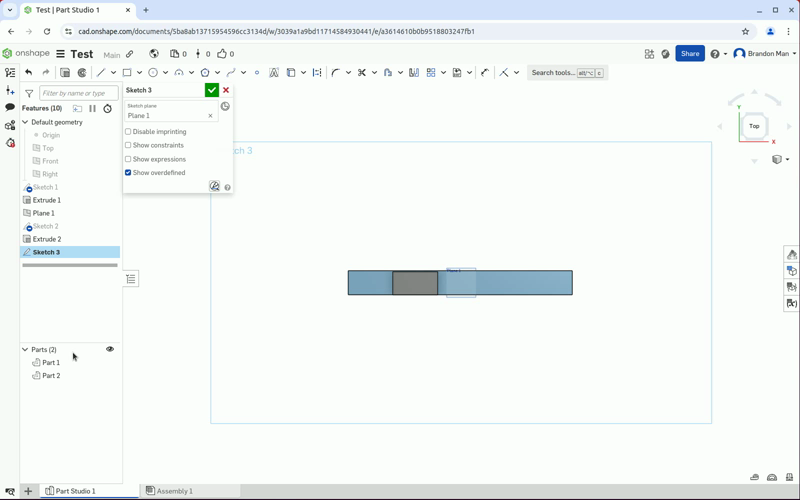
key(y)
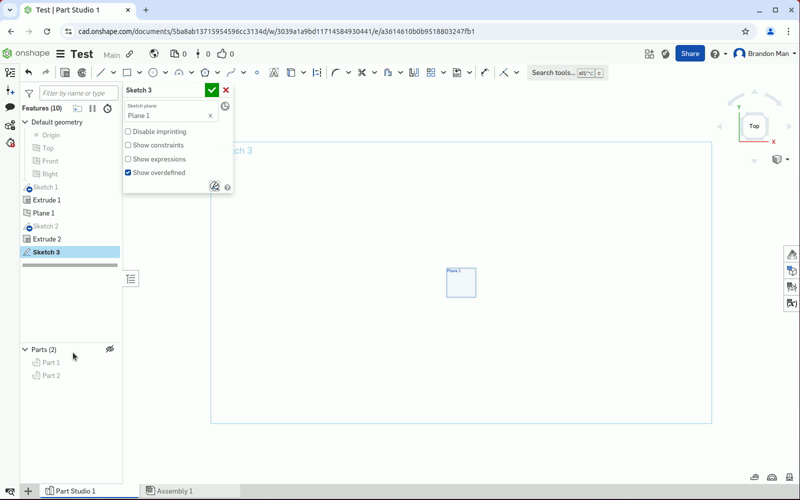
key(l)
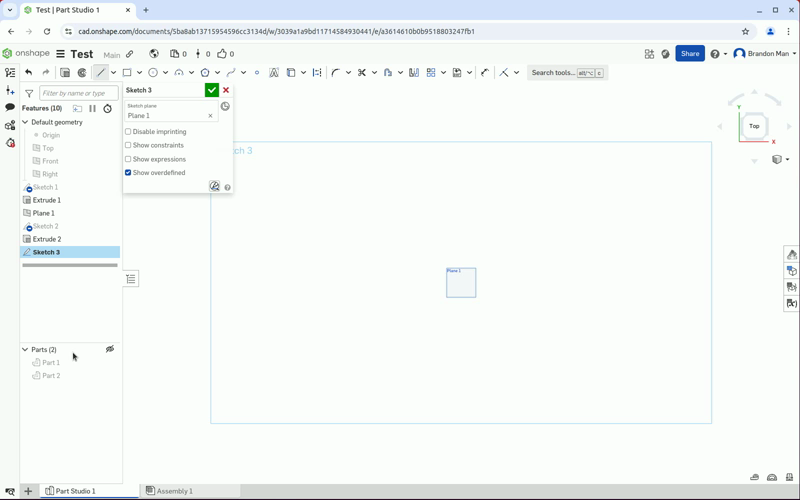
key_down(shift)
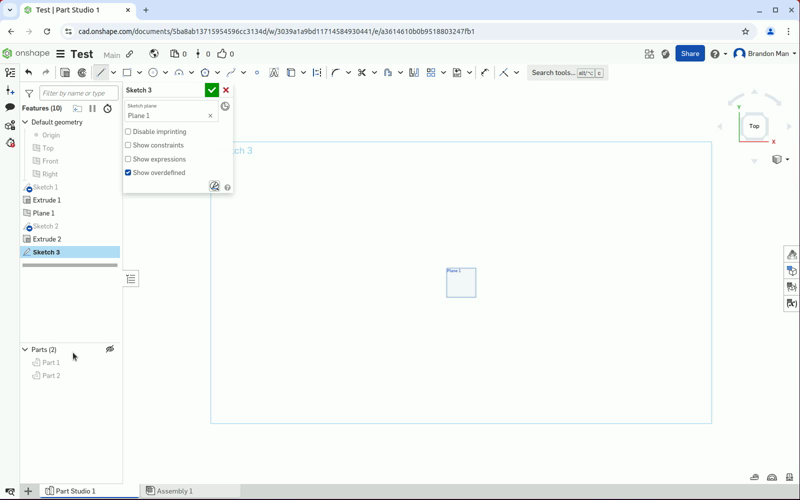
mouse_move(483, 294)
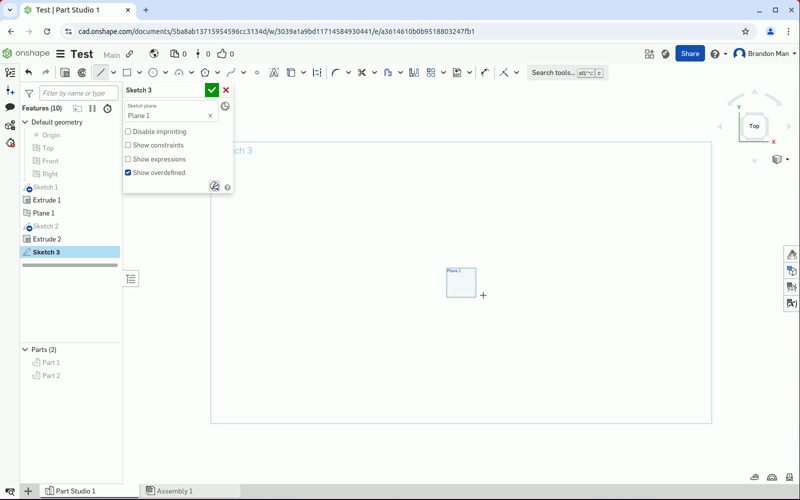
click(483, 294)
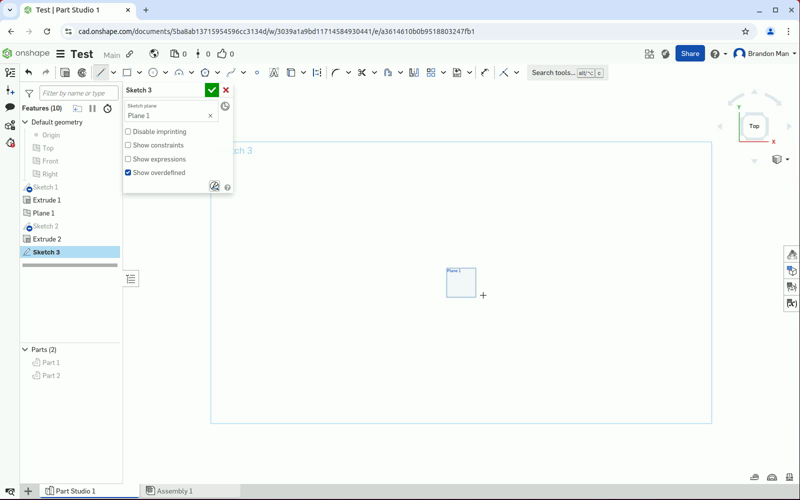
key_up(shift)
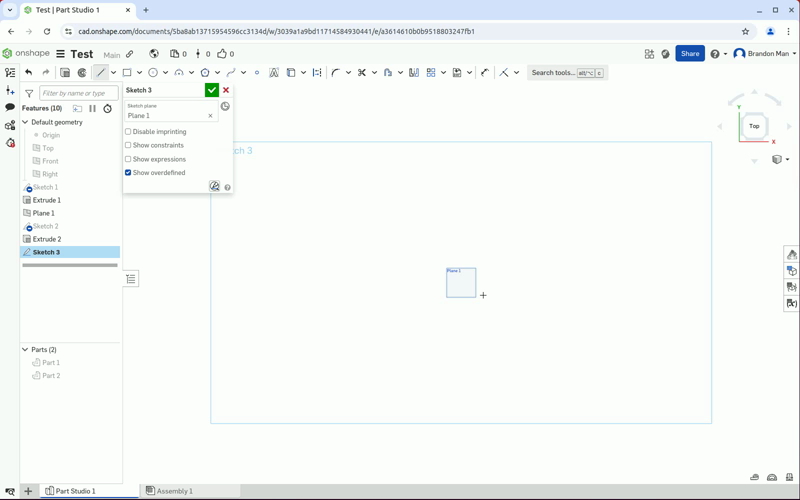
key_down(shift)
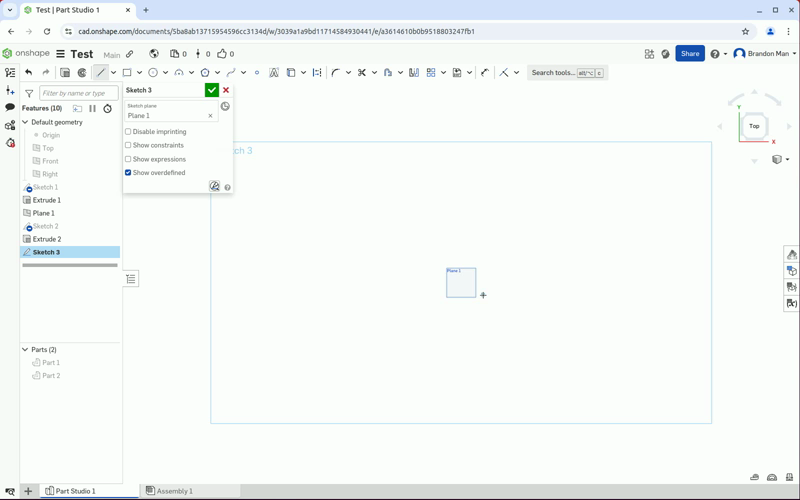
mouse_move(513, 294)
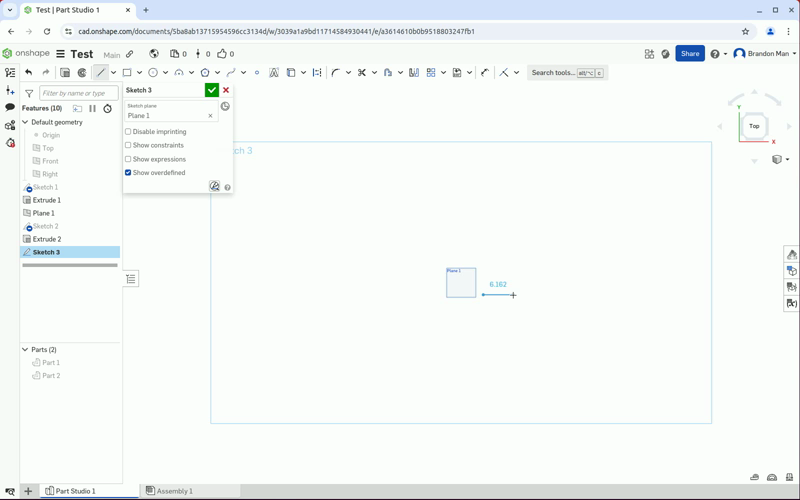
mouse_move(528, 294)
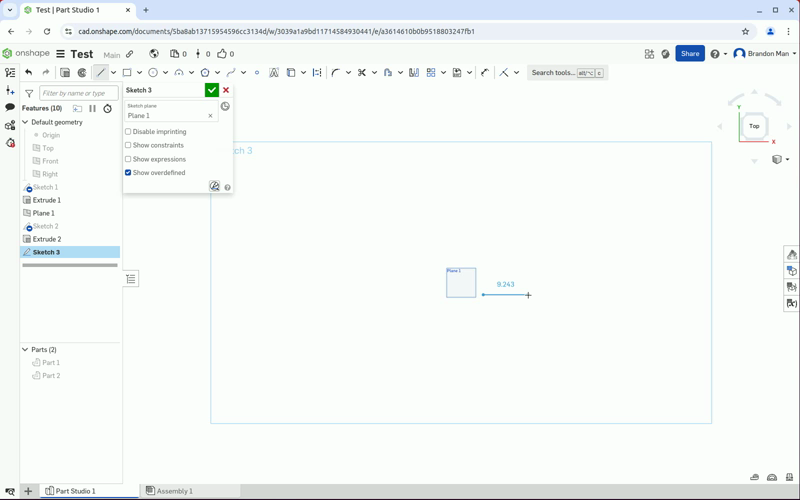
click(528, 294)
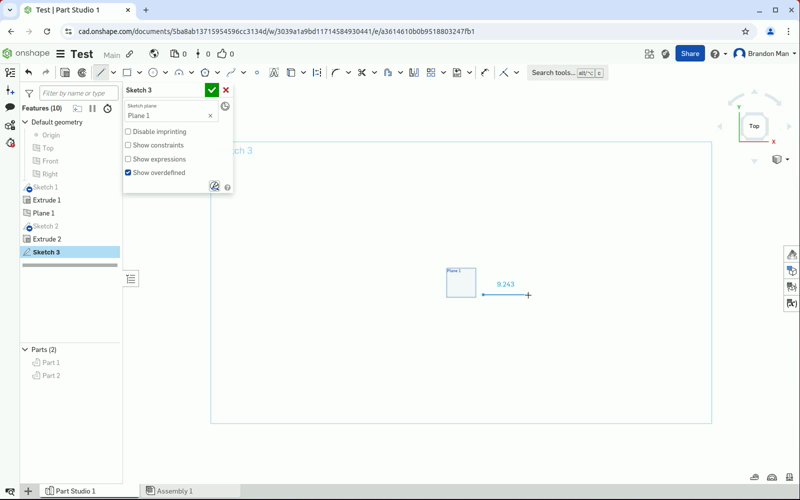
key_up(shift)
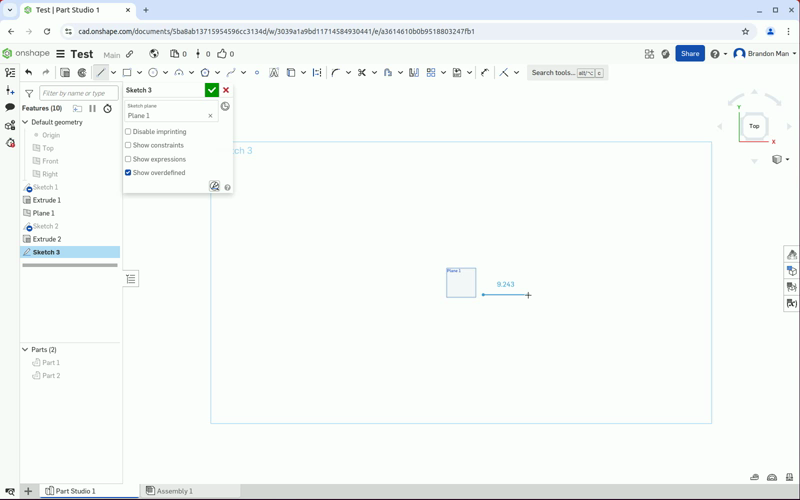
key_down(shift)
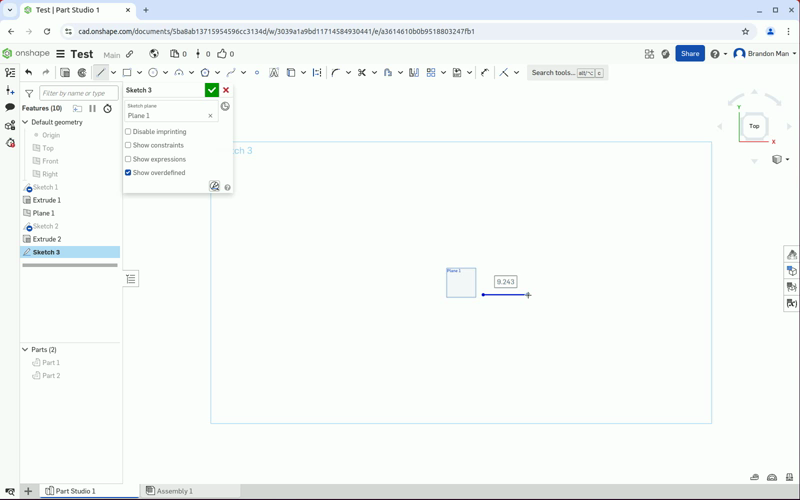
mouse_move(558, 294)
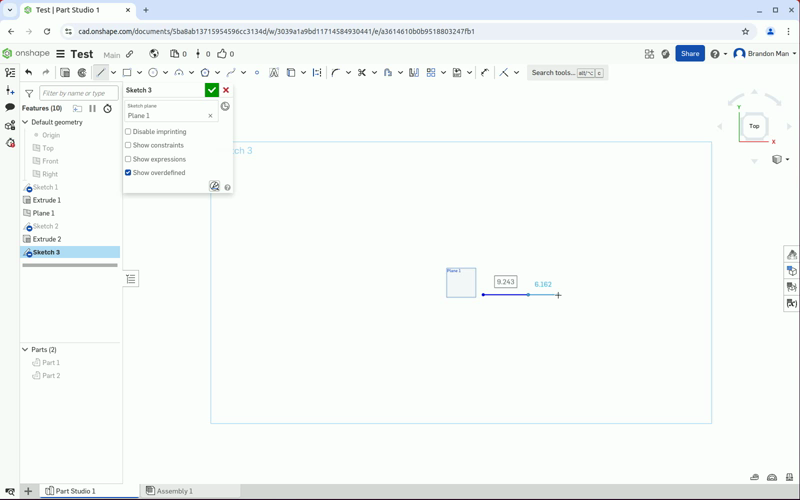
mouse_move(528, 271)
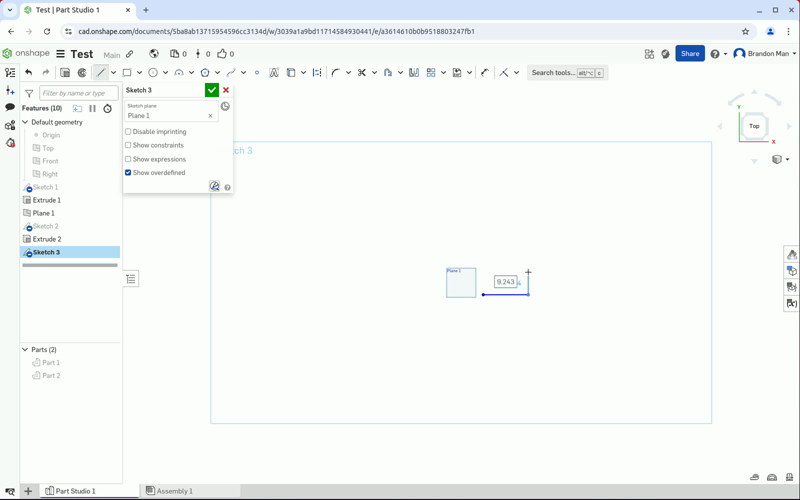
click(528, 271)
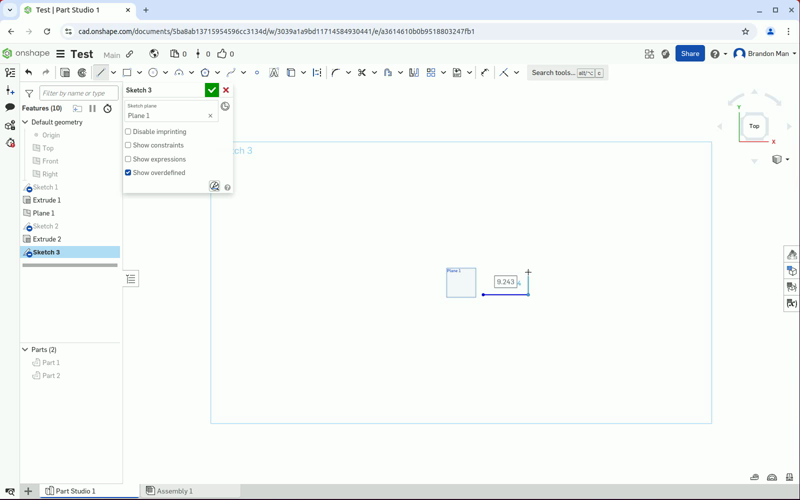
key_up(shift)
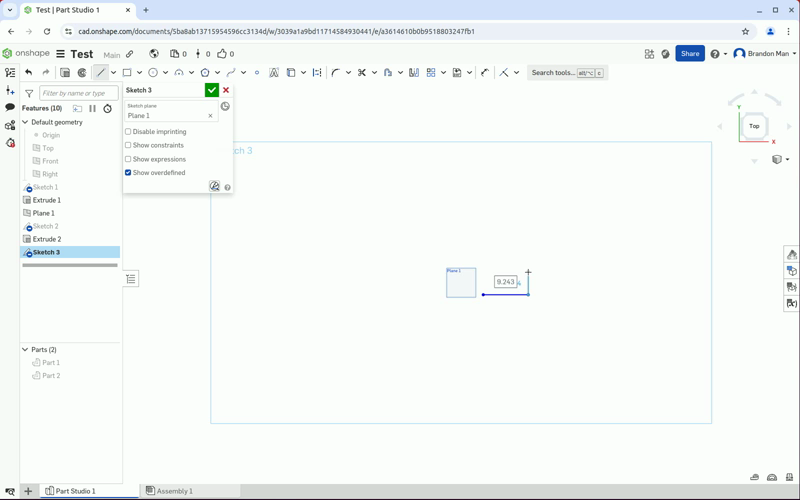
key_down(shift)
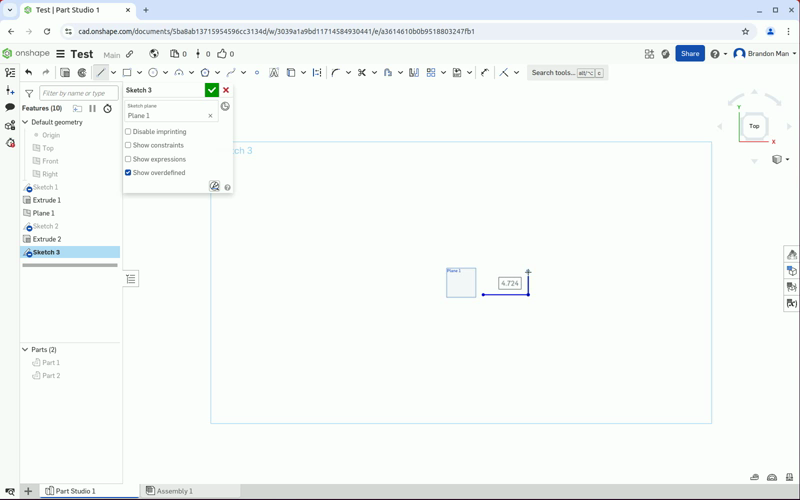
mouse_move(558, 271)
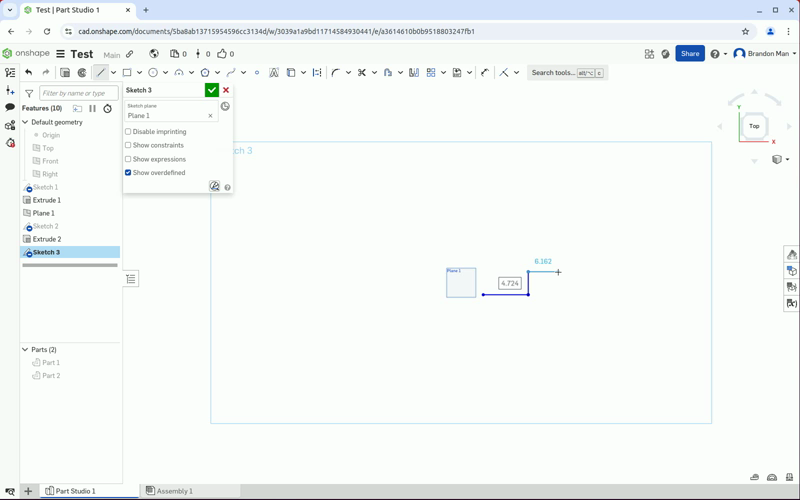
mouse_move(483, 271)
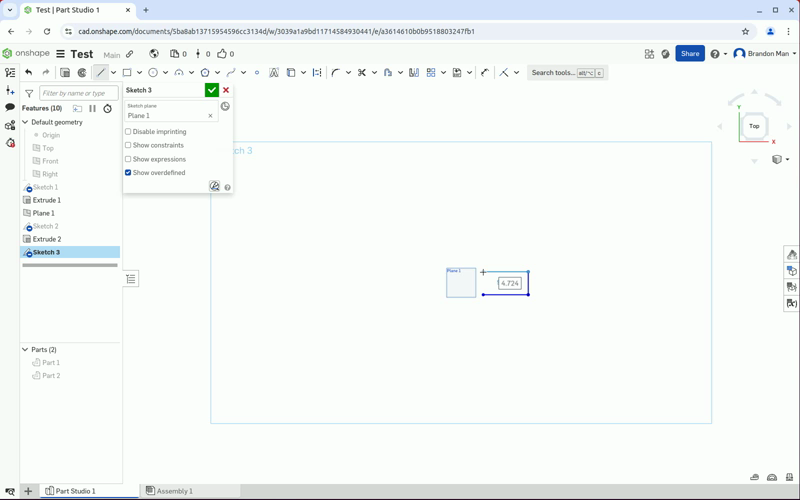
click(483, 271)
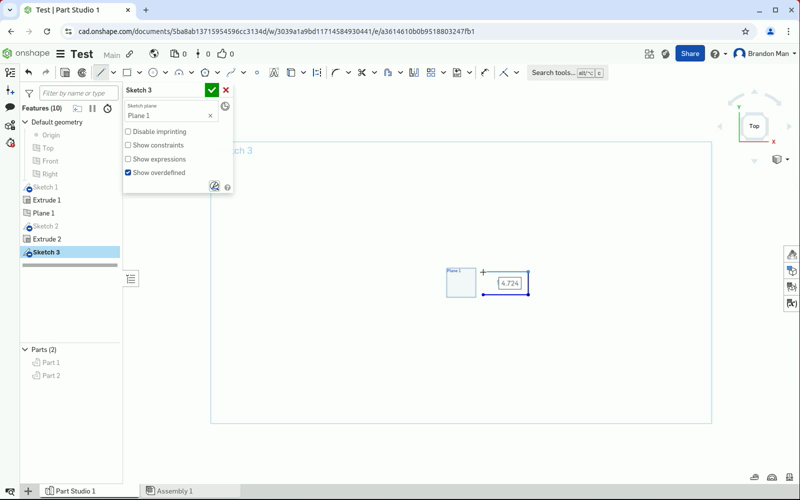
key_up(shift)
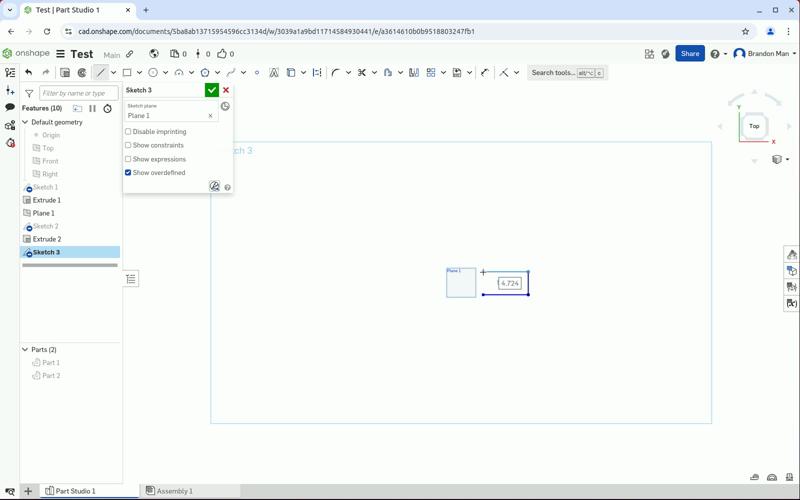
mouse_move(513, 271)
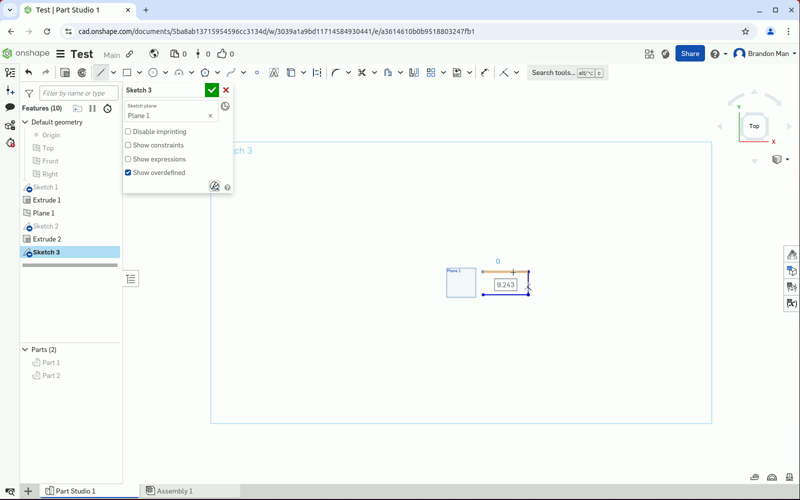
key_down(shift)
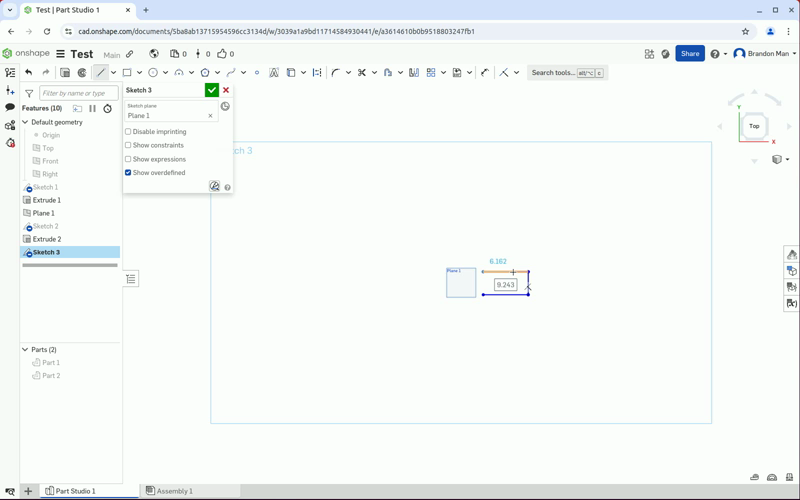
mouse_move(483, 294)
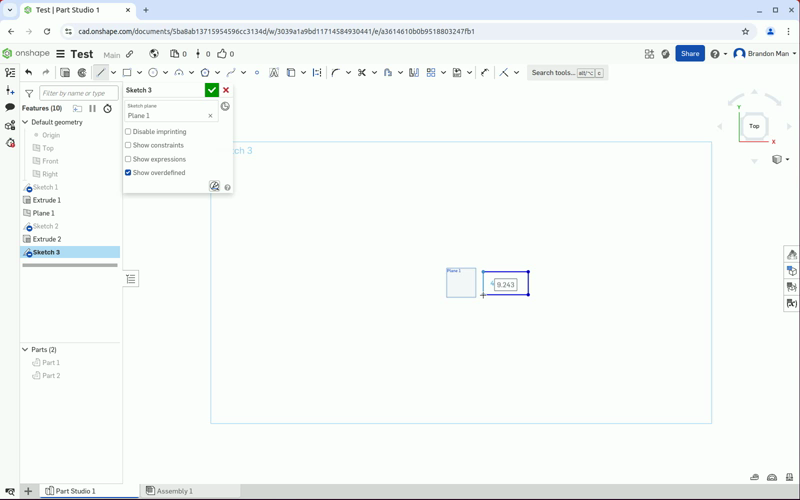
key_up(shift)
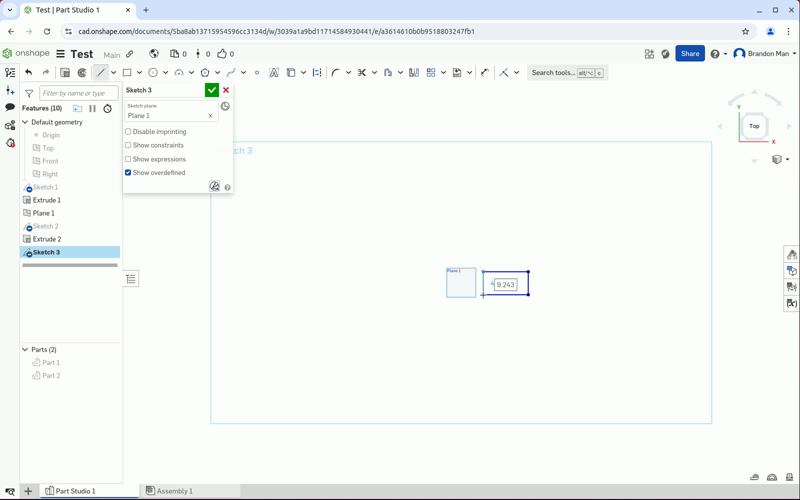
click(483, 294)
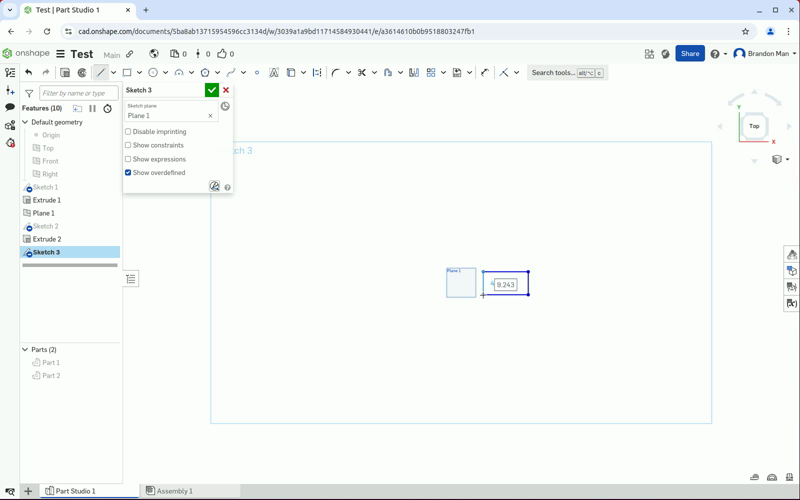
key(esc)
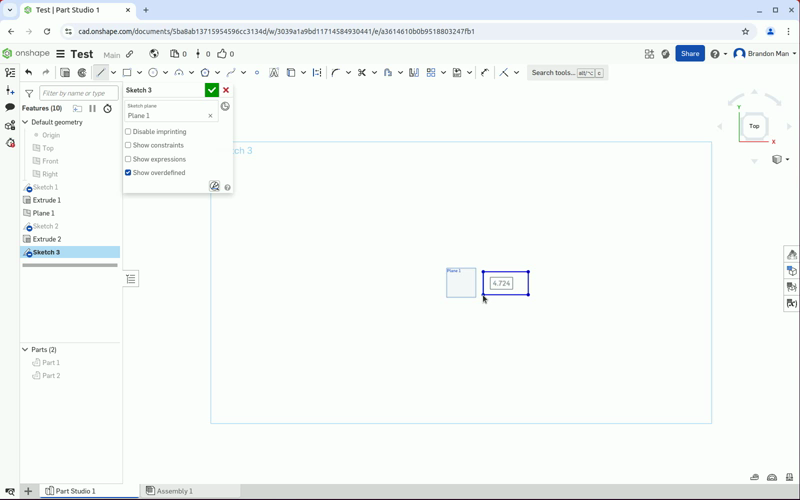
mouse_move(503, 286)
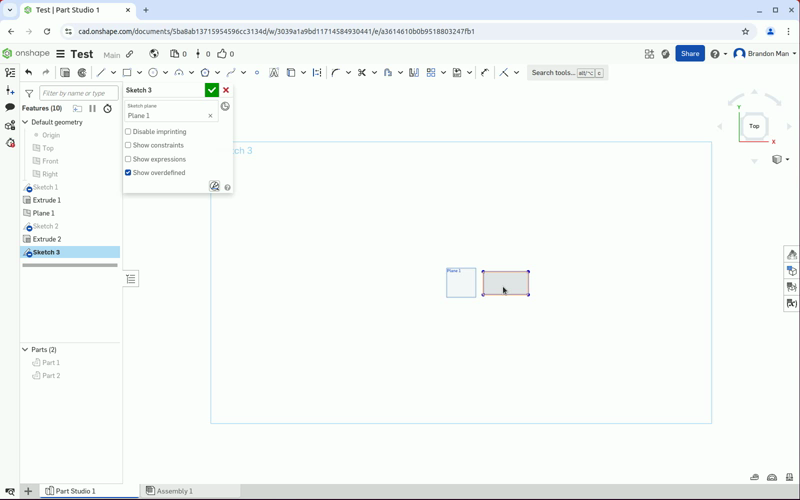
scroll(6)
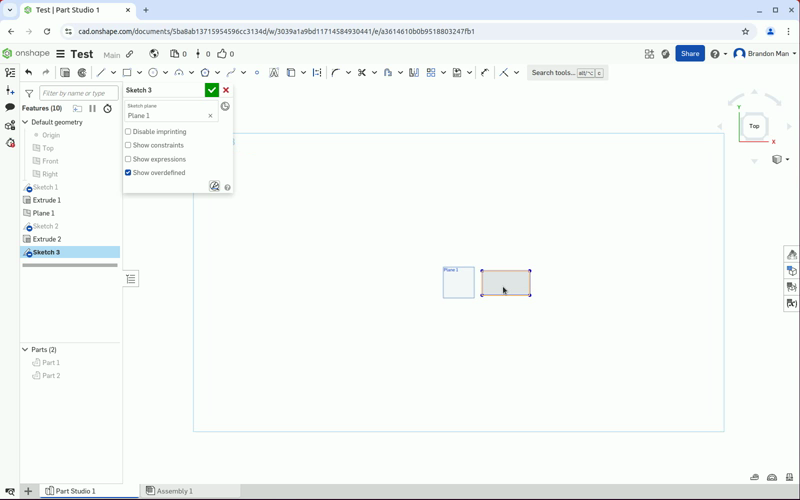
scroll(6)
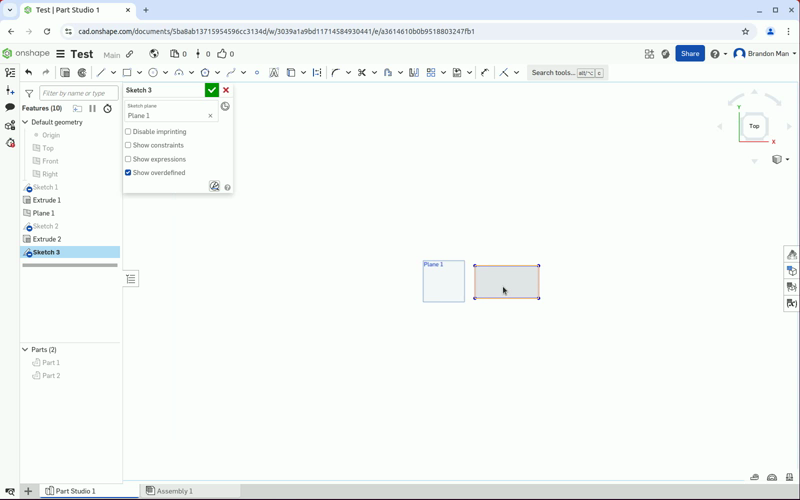
scroll(6)
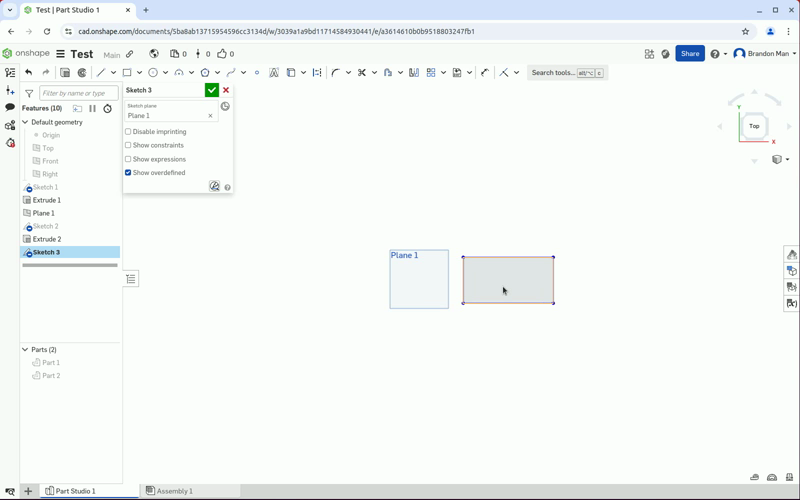
scroll(6)
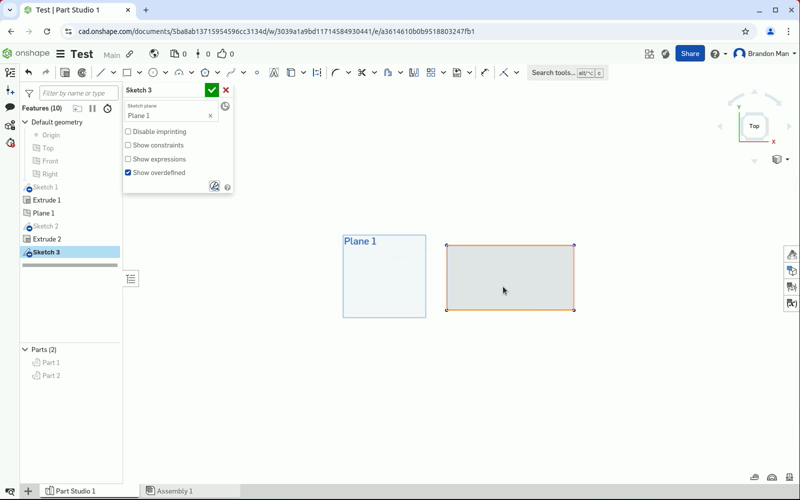
scroll(6)
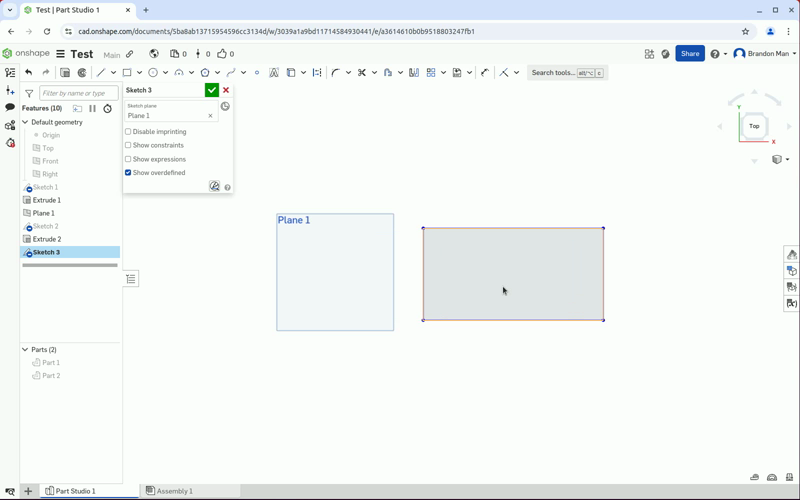
scroll(6)
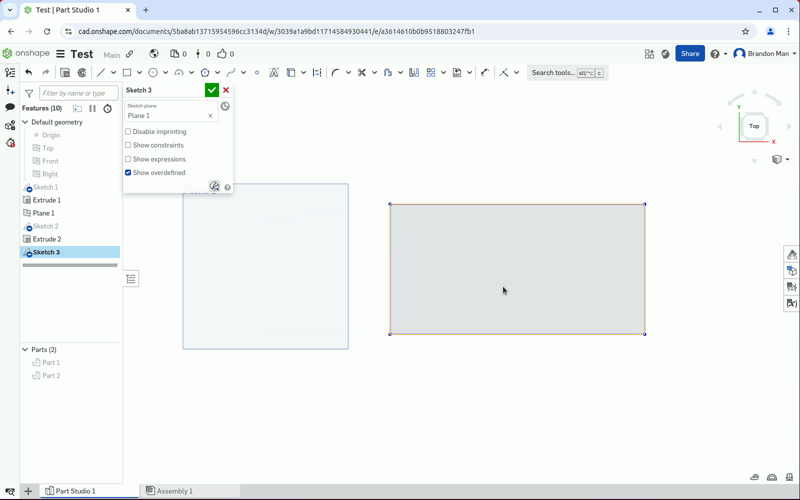
scroll(6)
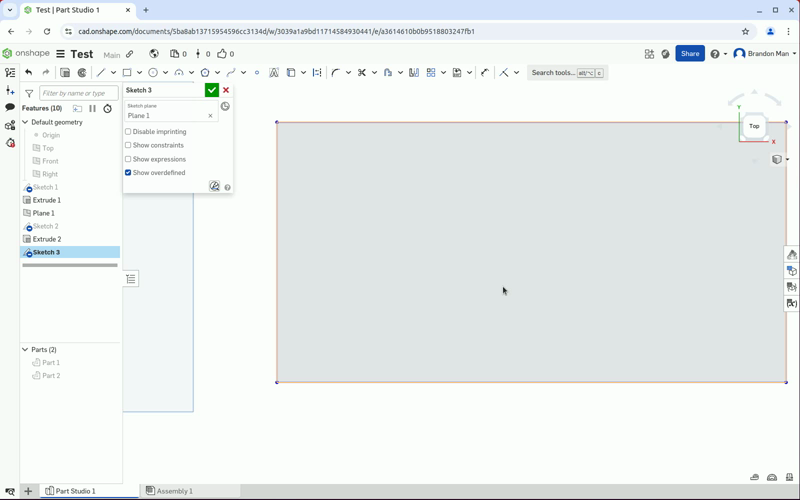
click(503, 286)
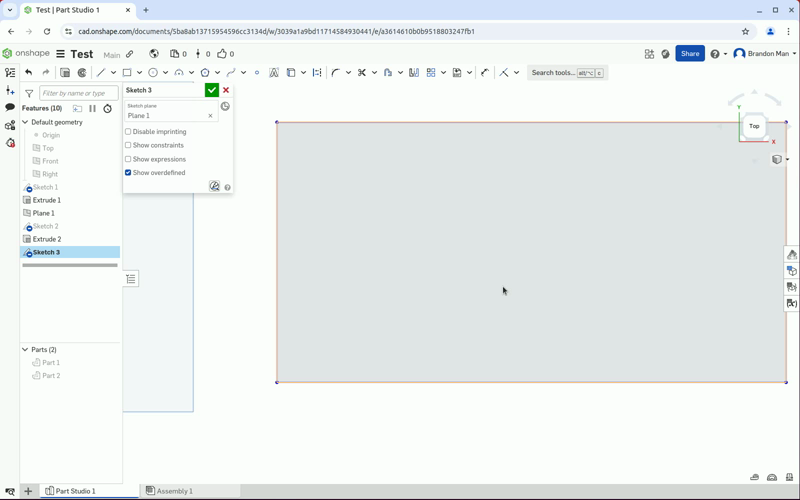
scroll(-6)
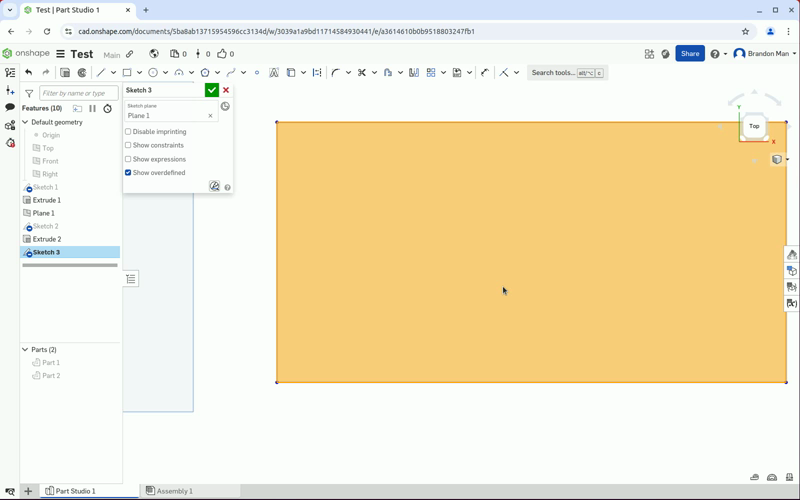
scroll(-6)
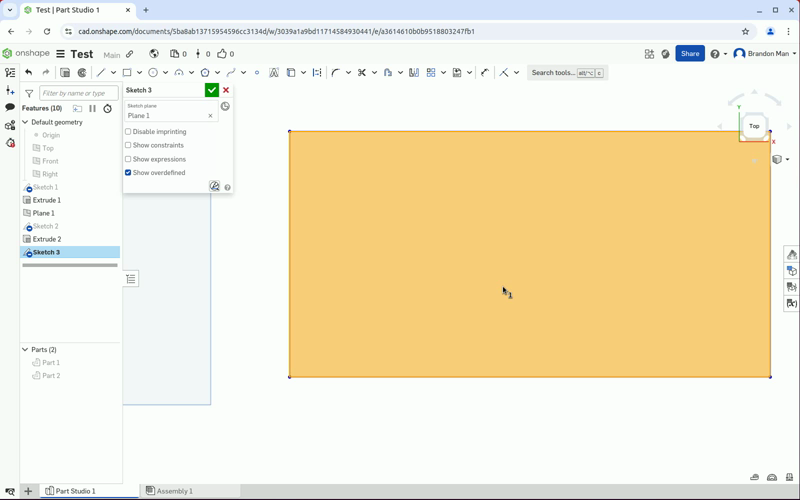
scroll(-6)
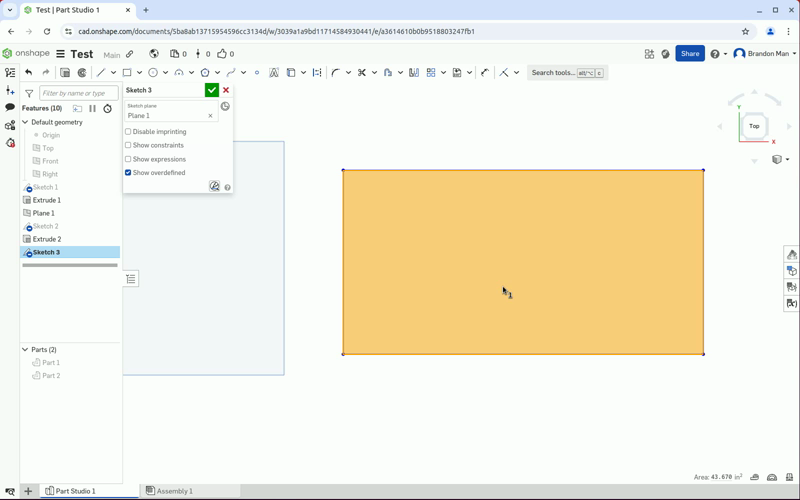
scroll(-6)
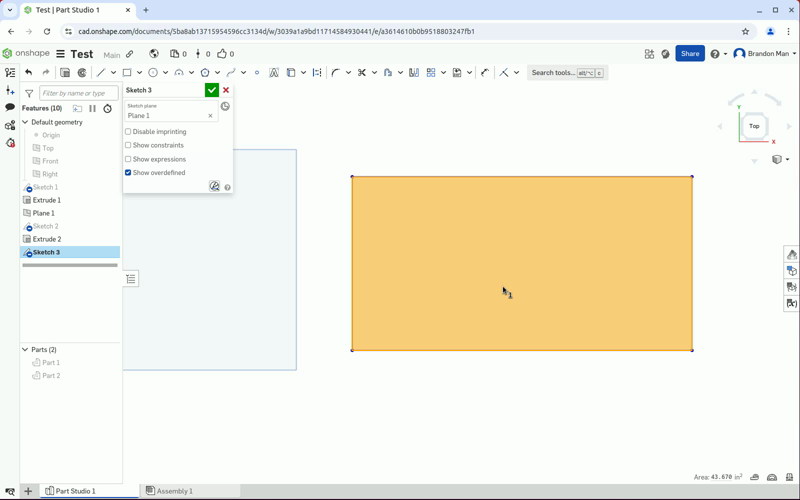
scroll(-6)
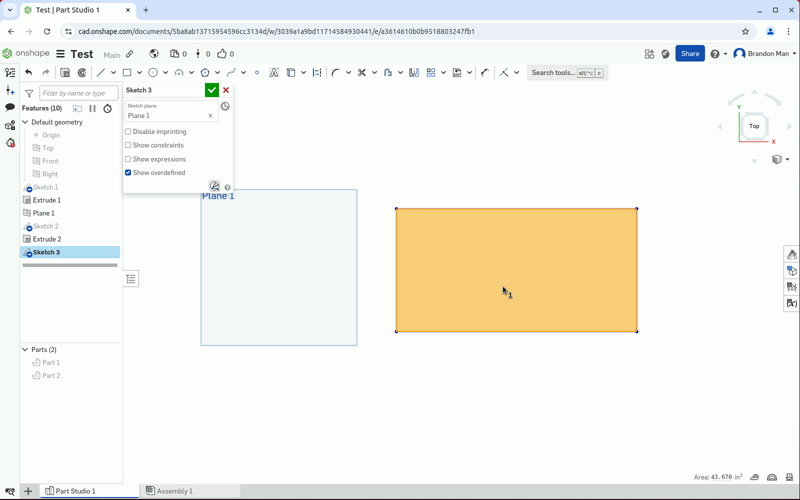
scroll(-6)
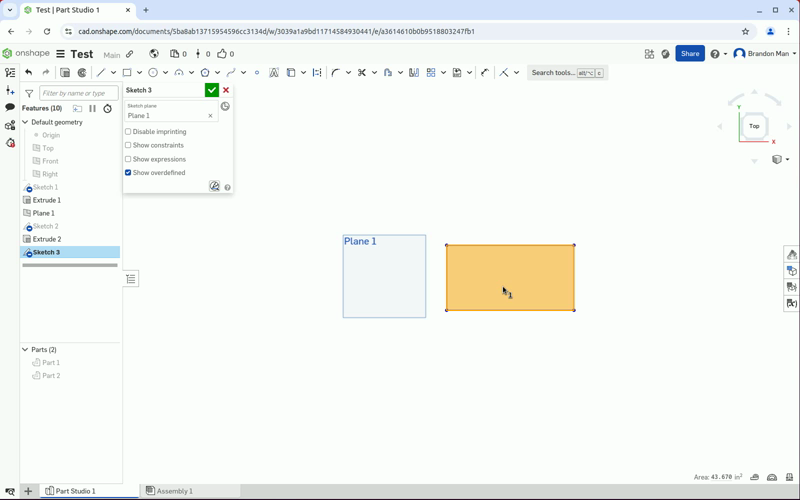
scroll(-6)
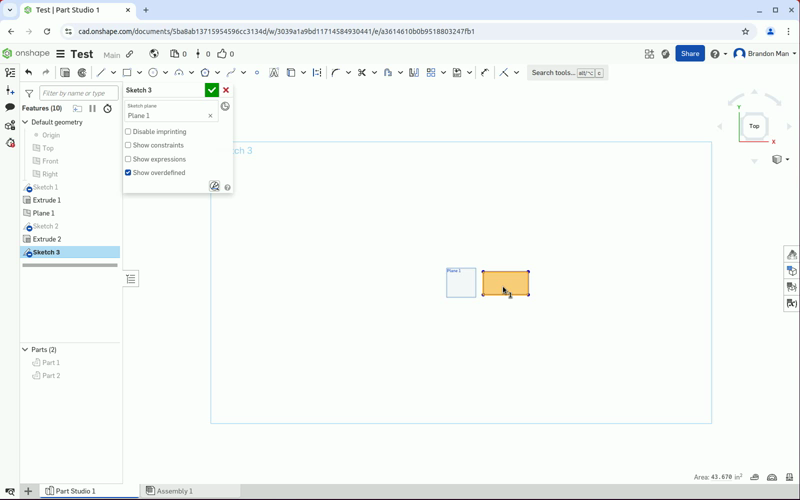
mouse_move(73, 352)
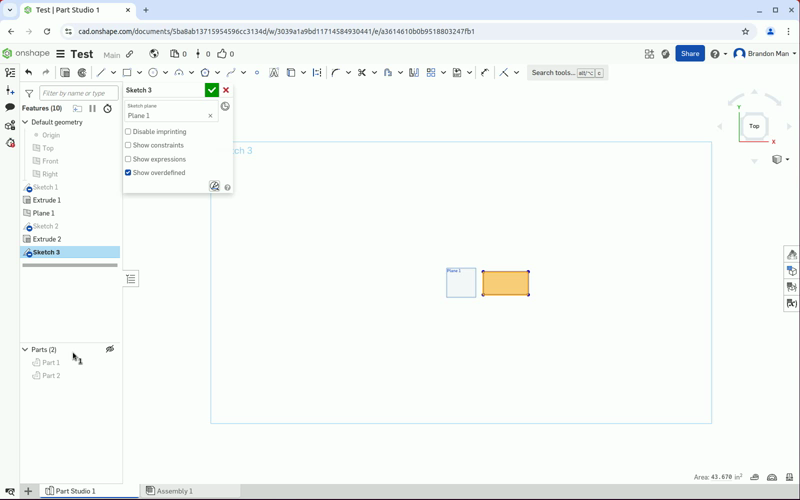
key(shift+y)
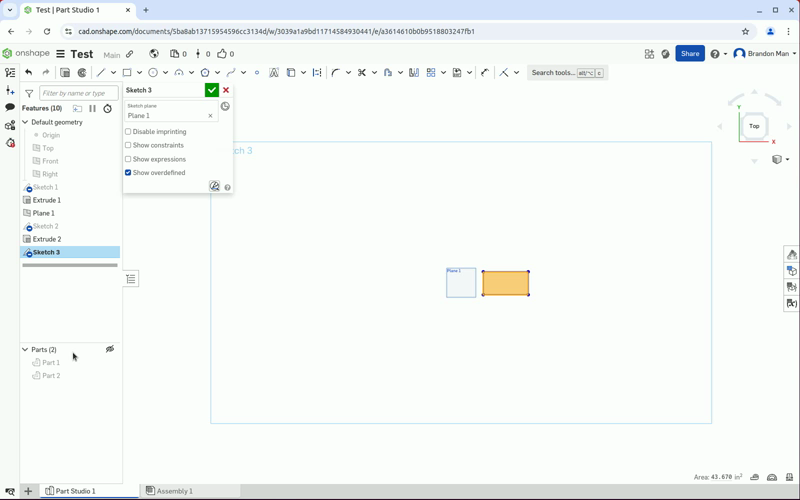
key(shift+e)
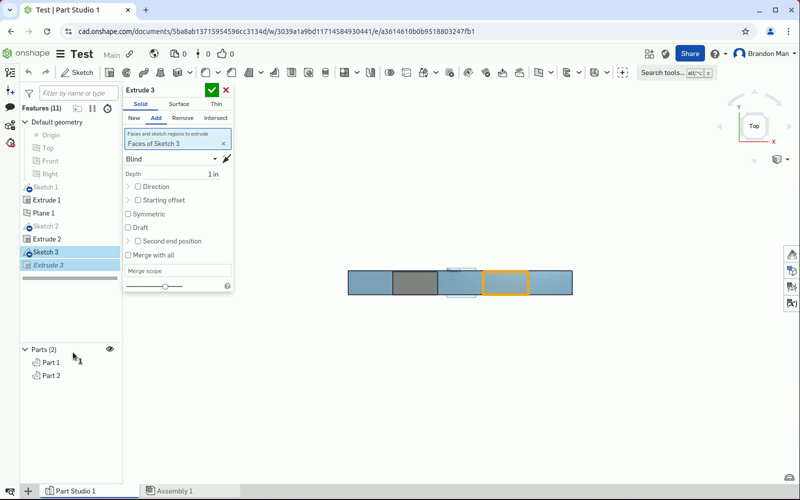
mouse_move(143, 106)
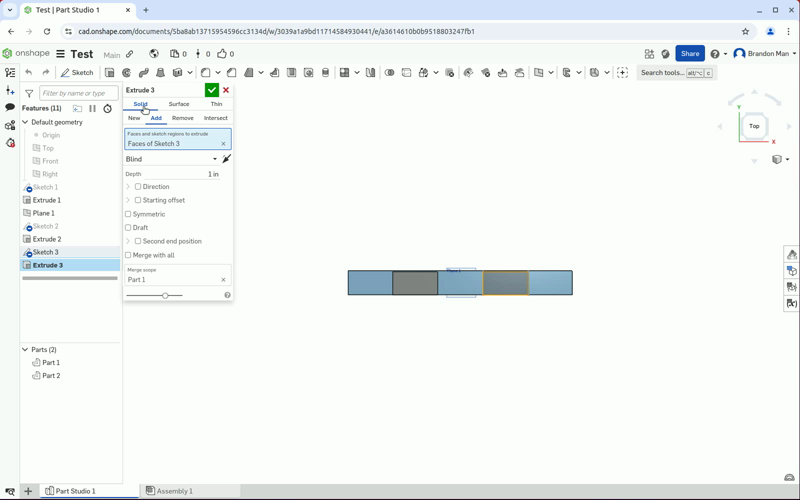
click(143, 106)
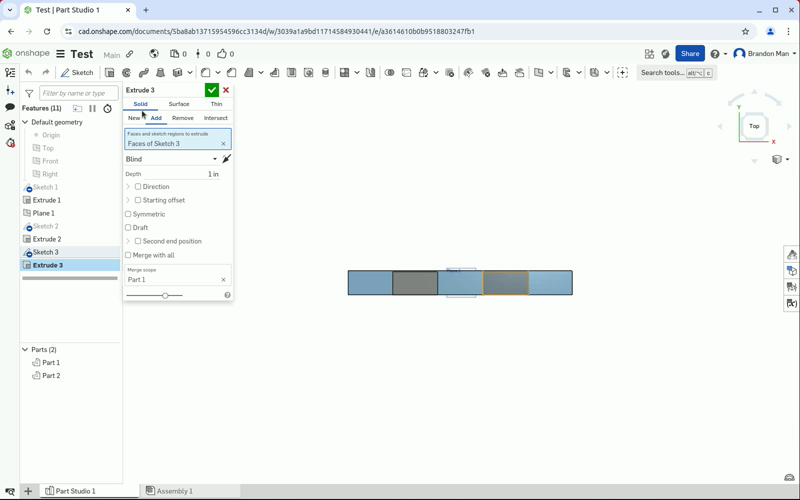
mouse_move(137, 120)
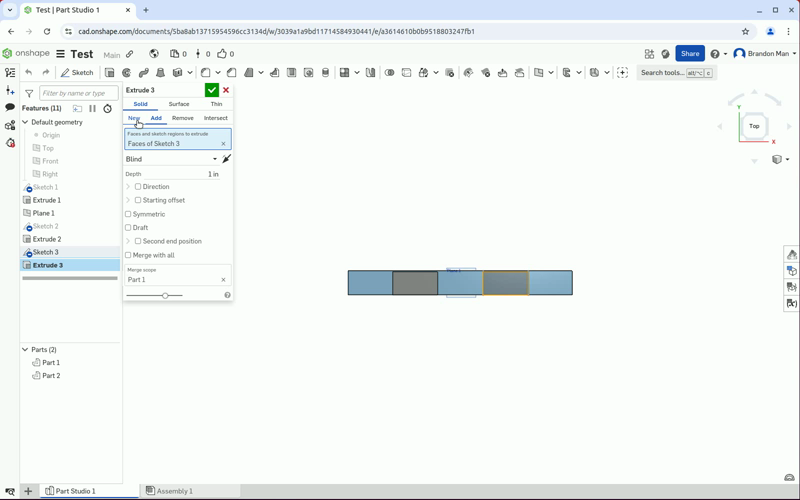
click(137, 120)
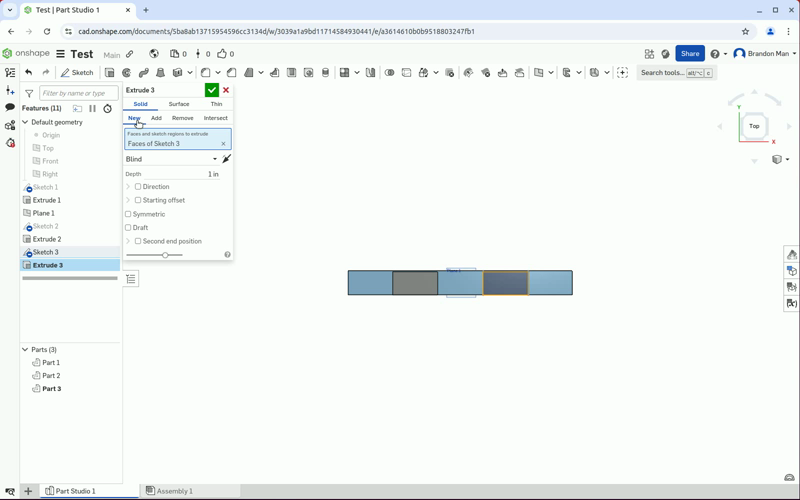
key(tab, 4)
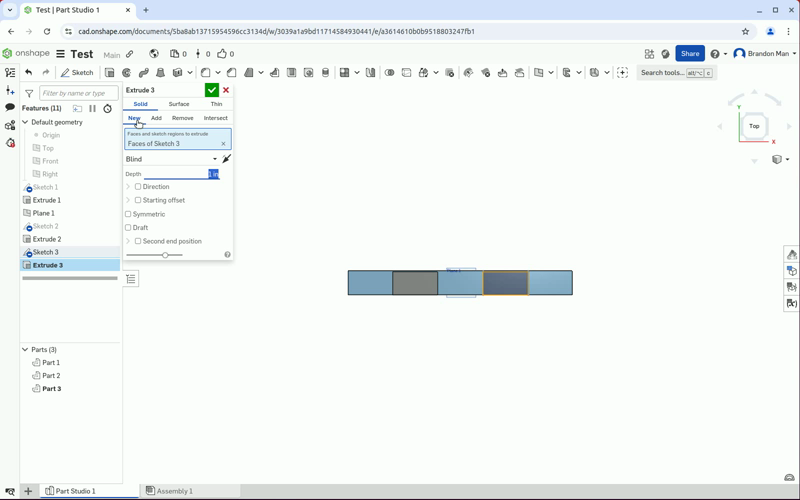
text(4.574)
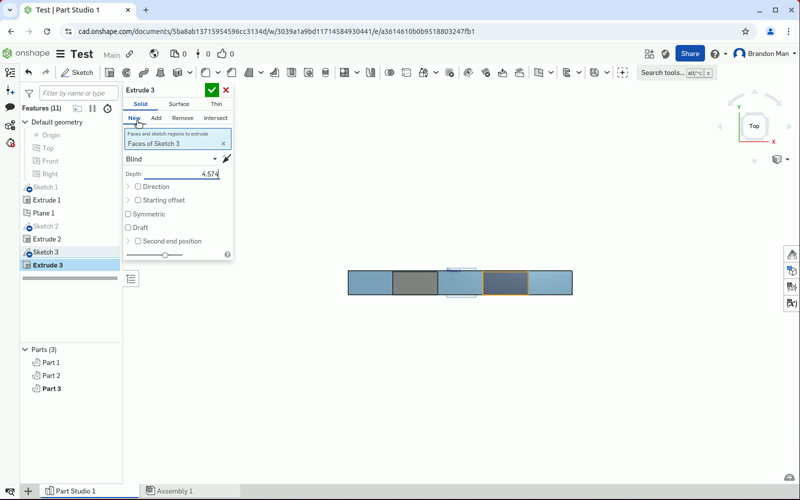
key(enter)
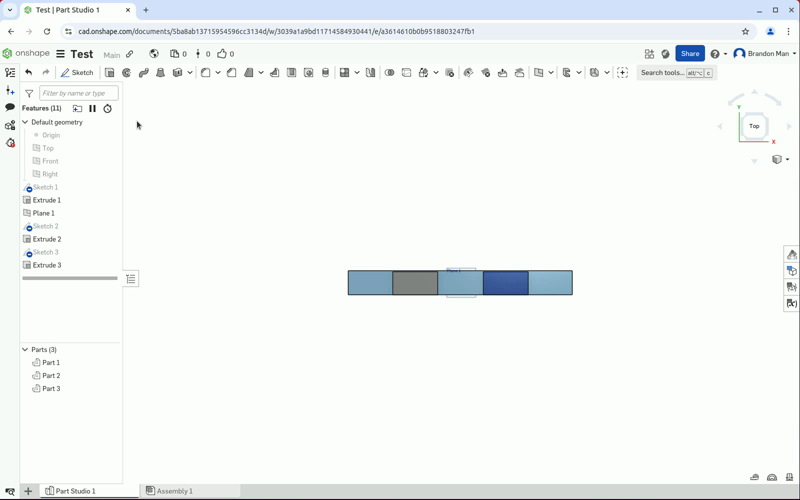
key(shift+h)
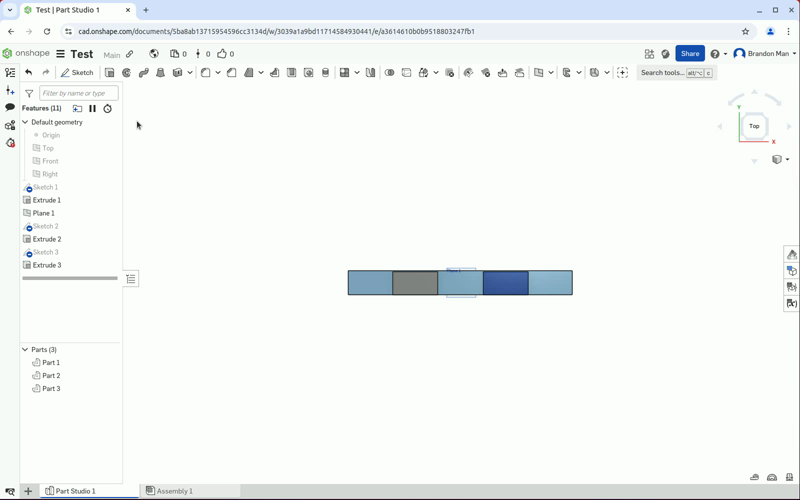
key(shift+h)
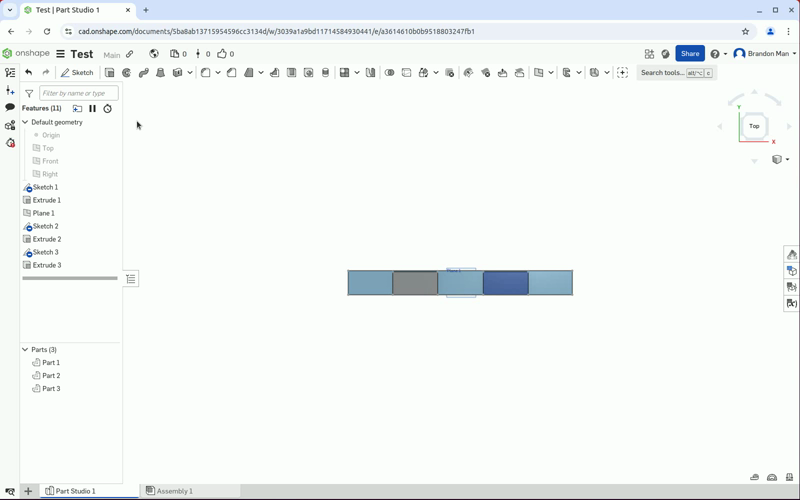
key(shift+7)
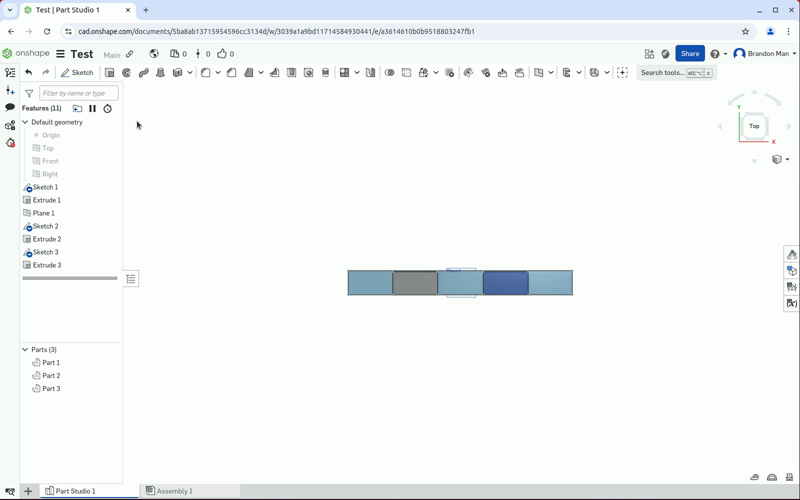
key(up, 3)
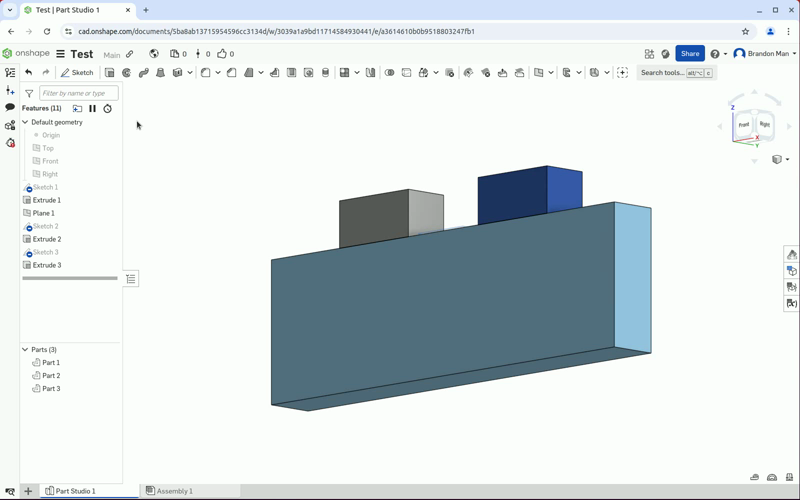
key(left, 3)
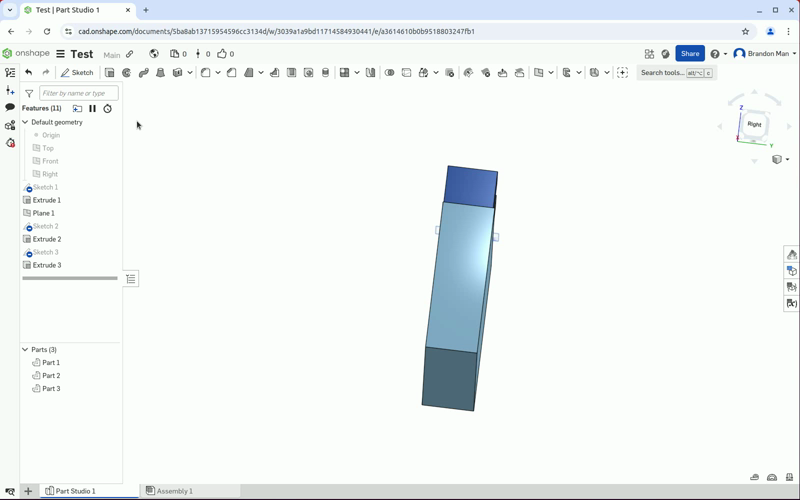
key(right, 3)
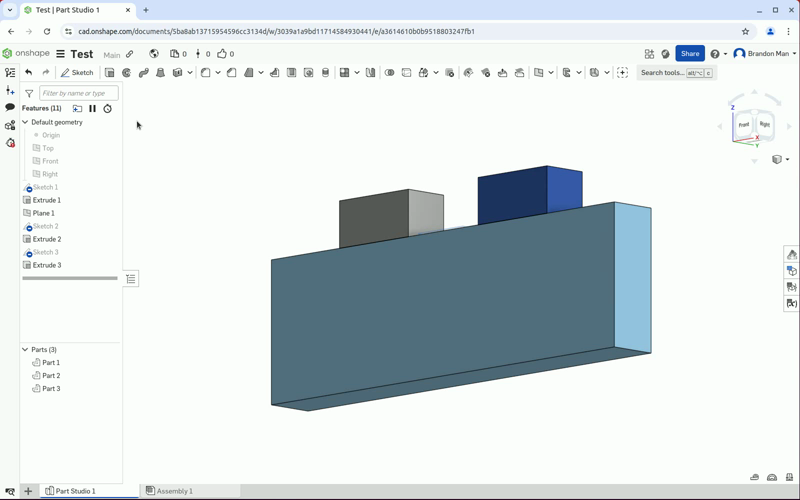
key(down, 3)
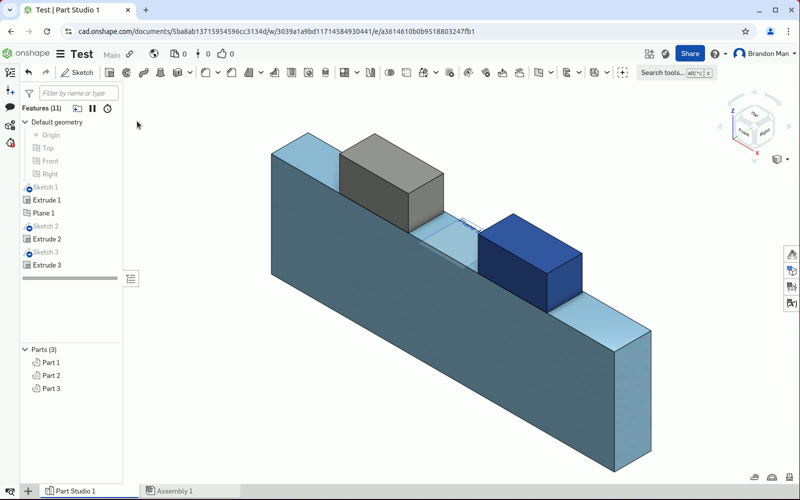
mouse_move(73, 189)
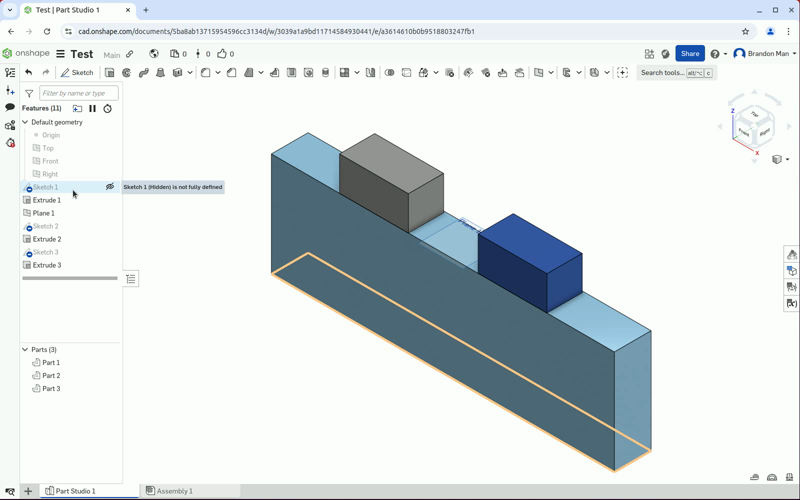
click(73, 189)